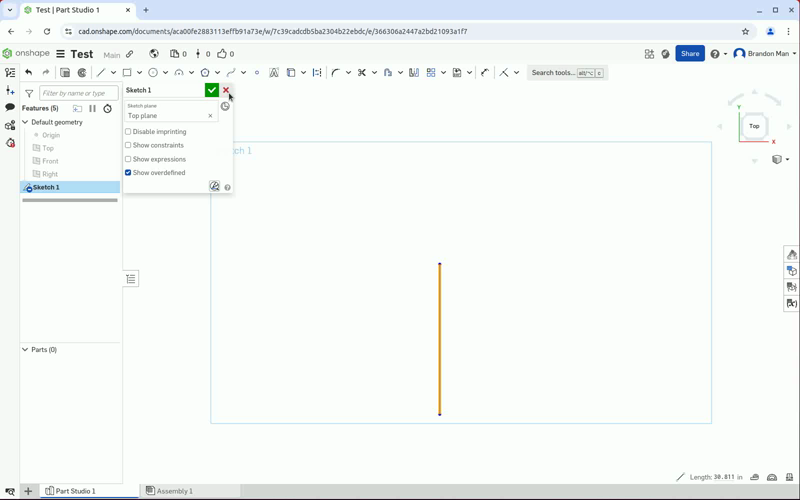
key(shift+h)
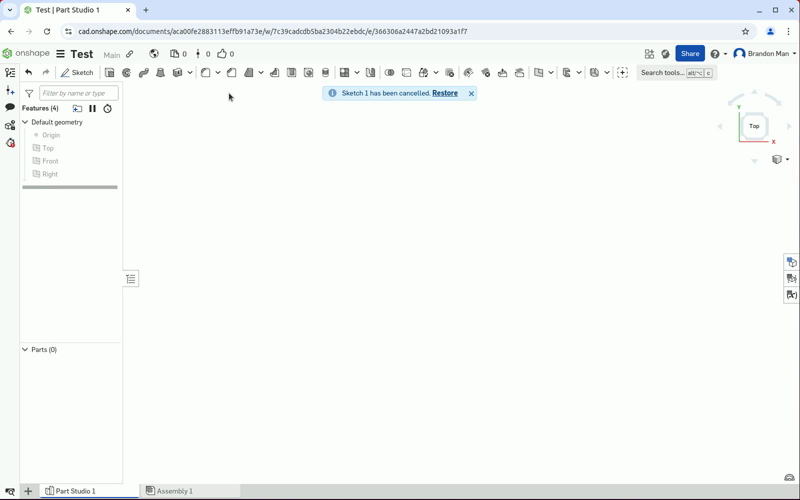
mouse_move(73, 352)
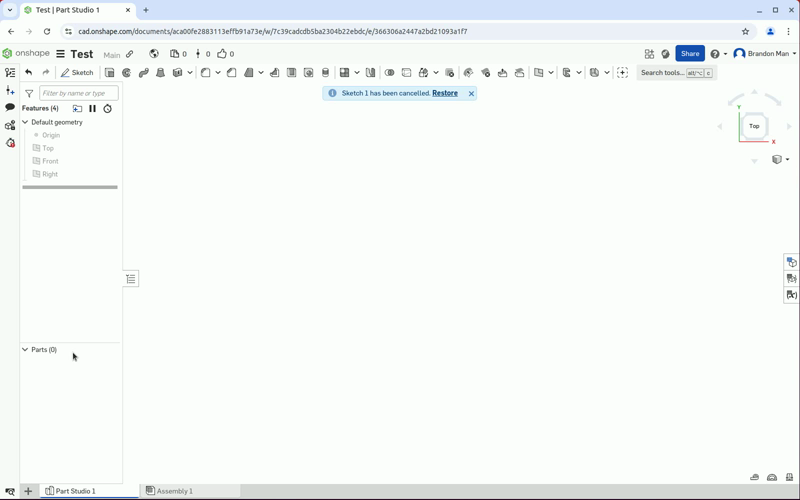
key(y)
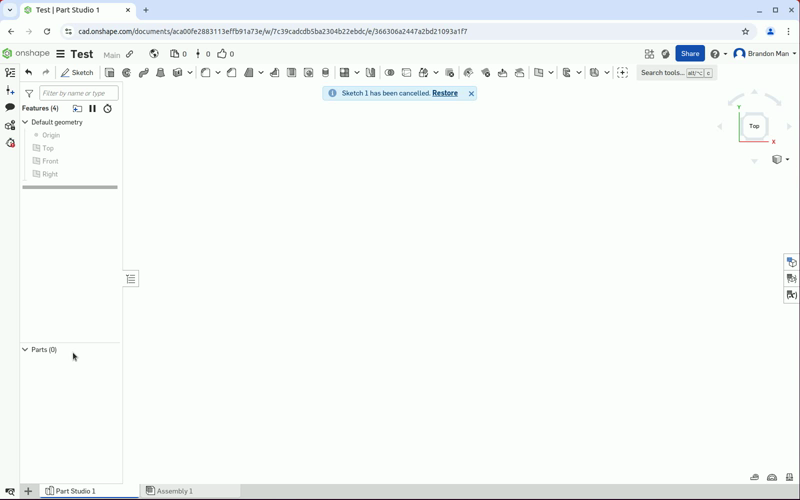
key(shift+p)
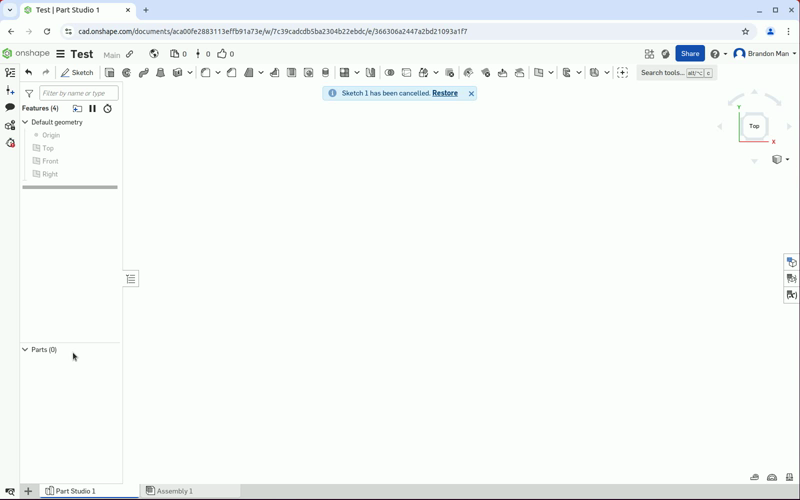
key(space)
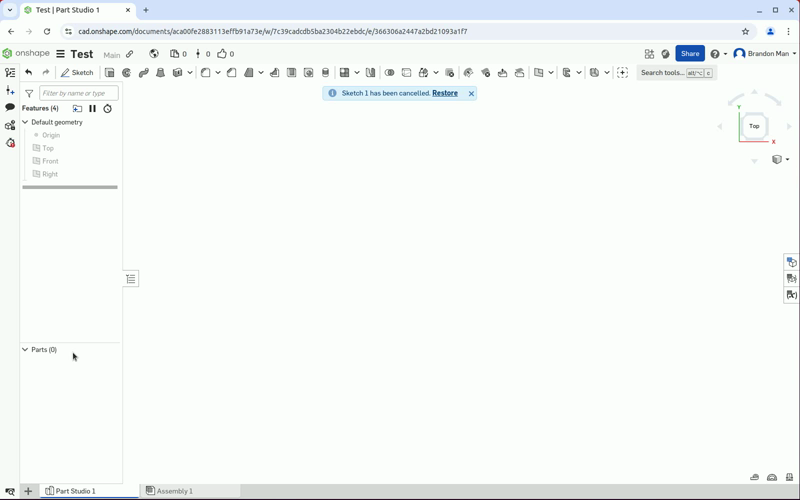
key_down(shift)
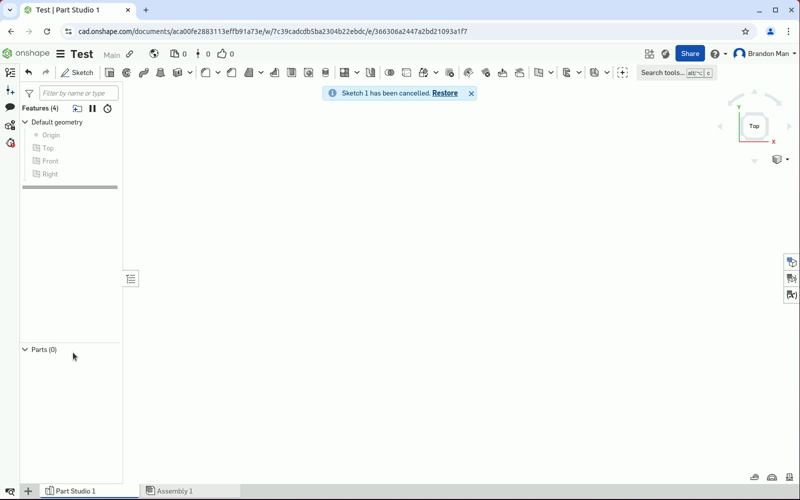
key(up)
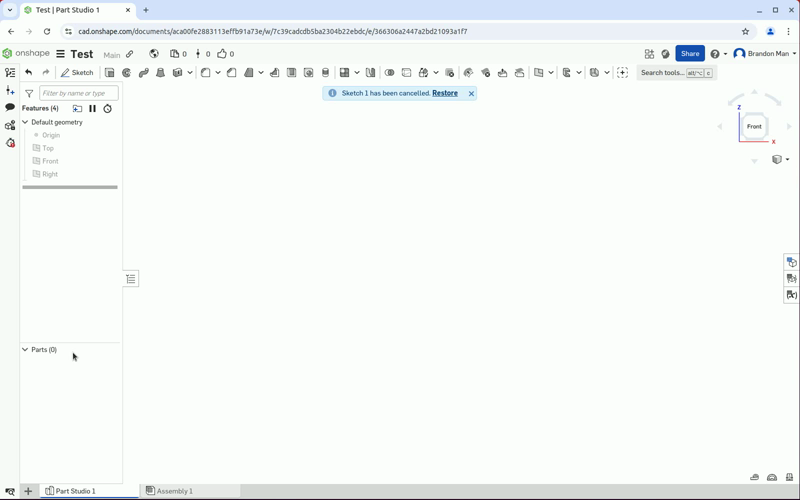
key_up(shift)
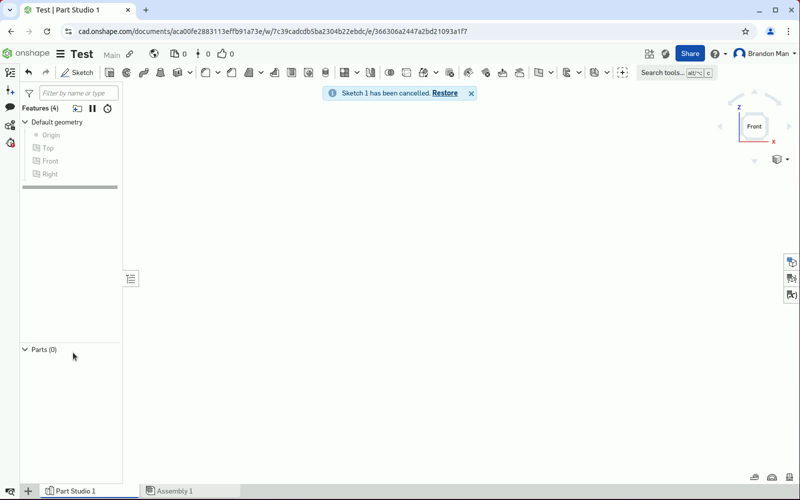
mouse_move(73, 352)
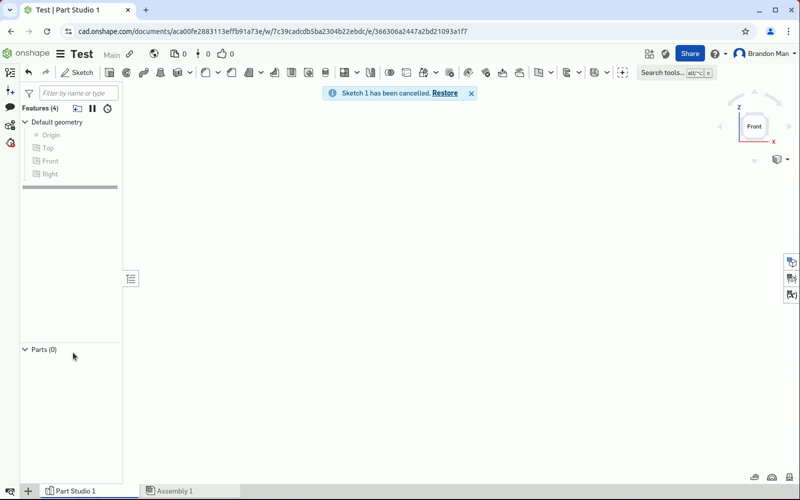
key(shift+y)
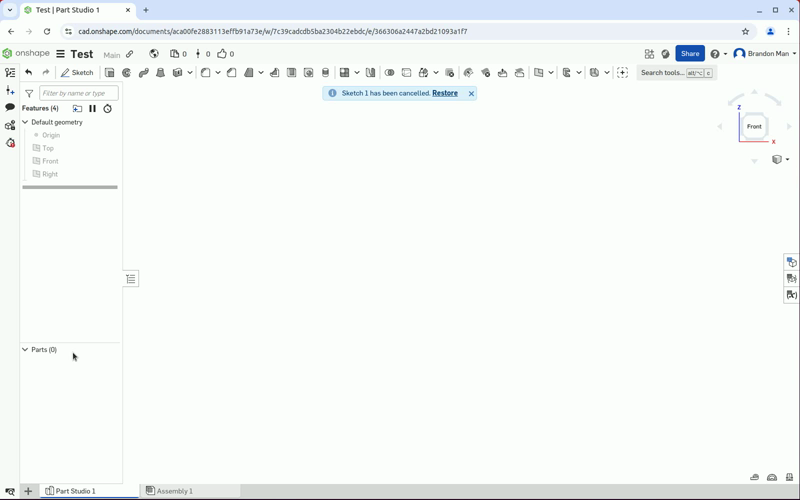
key(shift+s)
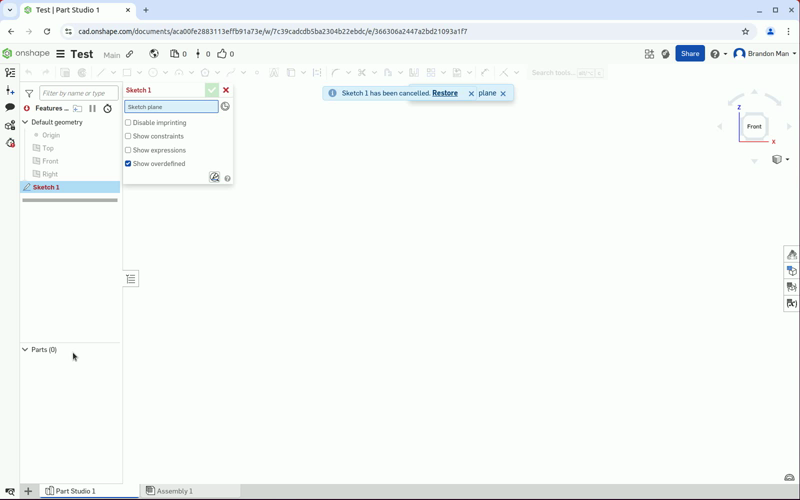
mouse_move(73, 163)
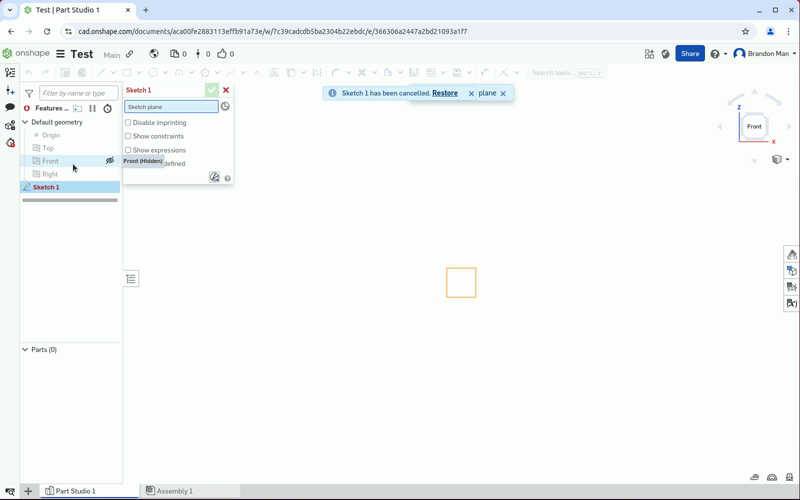
click(73, 163)
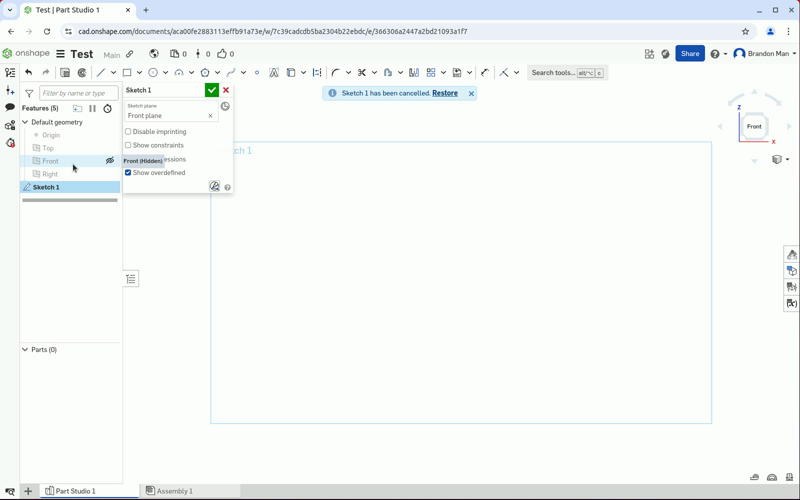
mouse_move(73, 352)
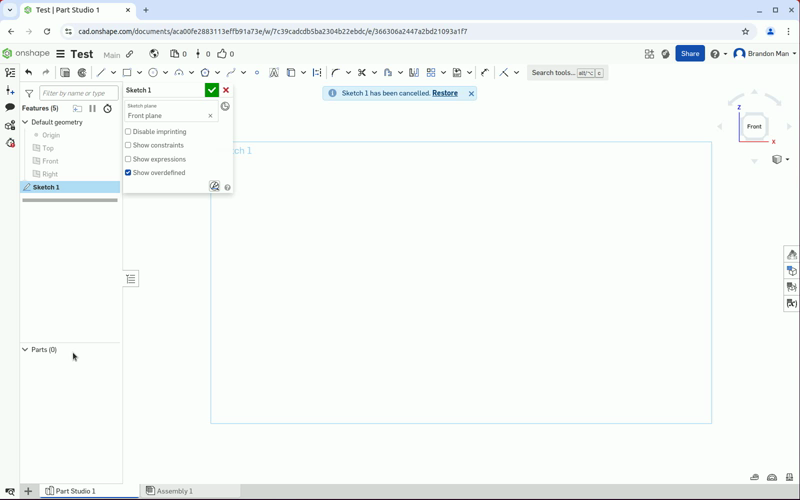
key(y)
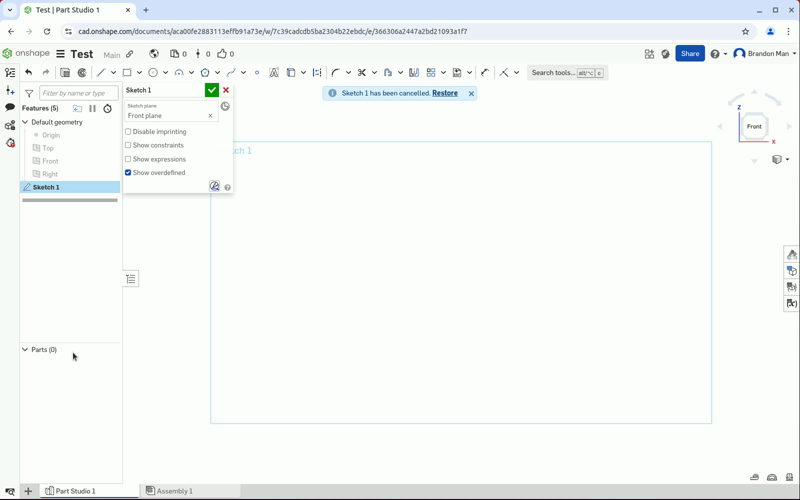
key(l)
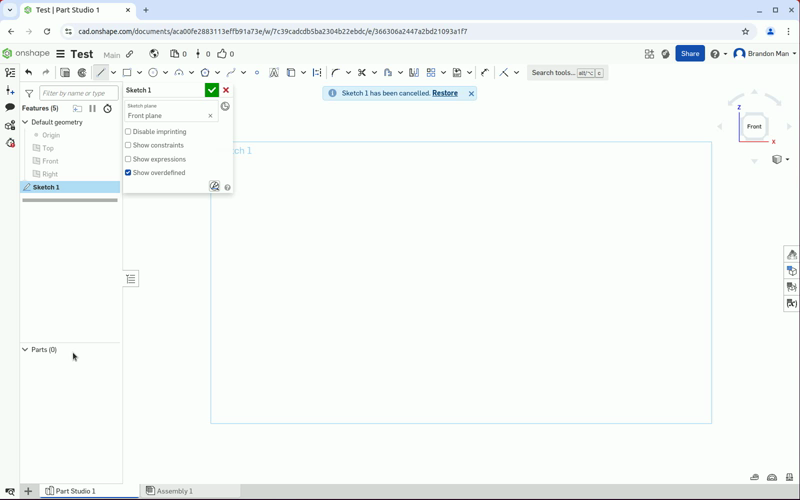
key_down(shift)
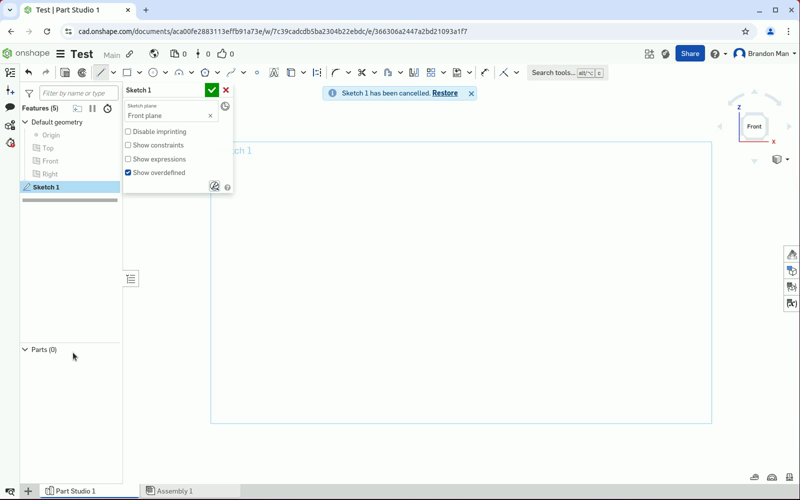
mouse_move(372, 282)
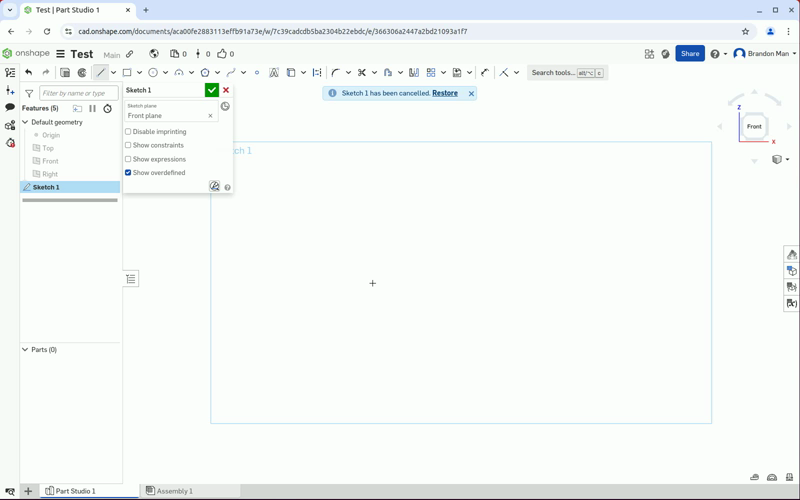
click(372, 282)
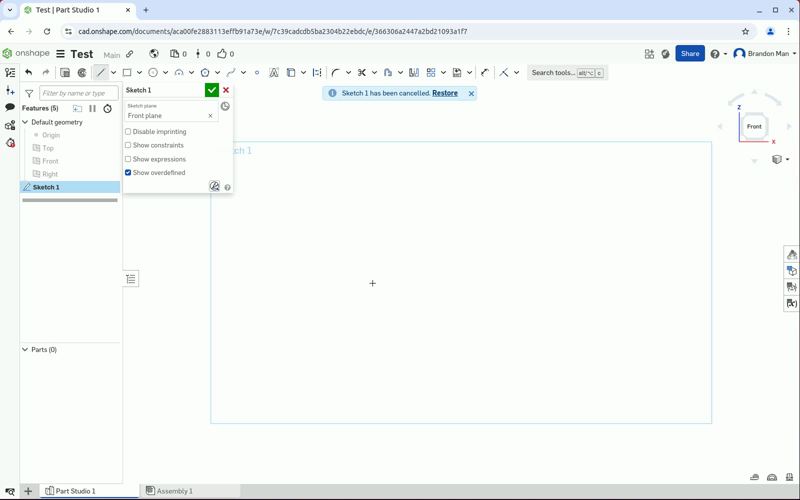
key_up(shift)
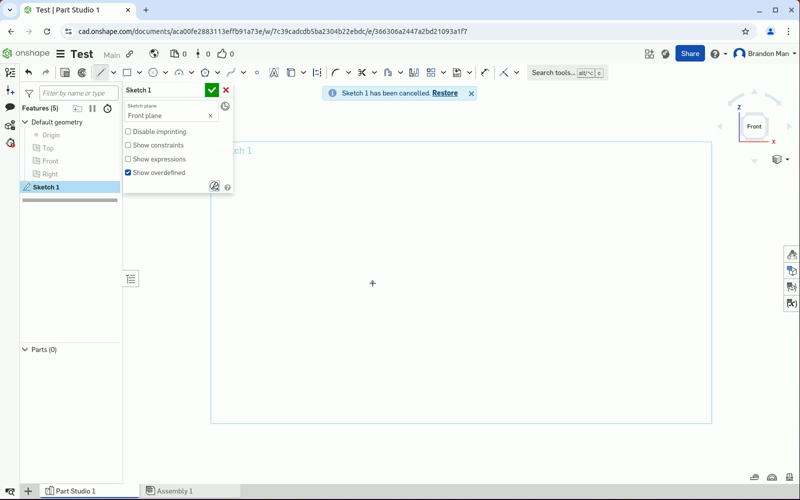
key_down(shift)
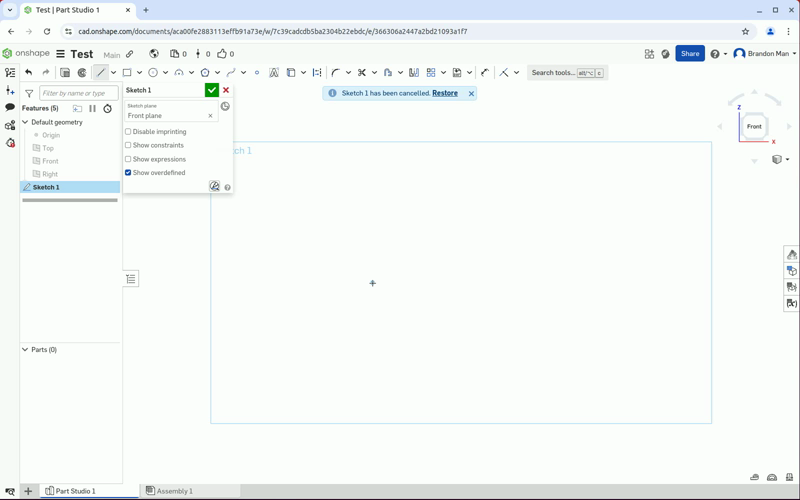
mouse_move(557, 282)
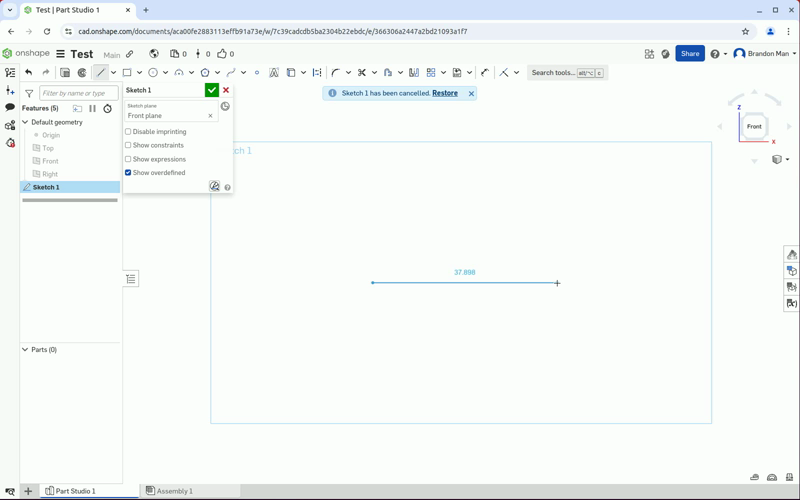
click(557, 282)
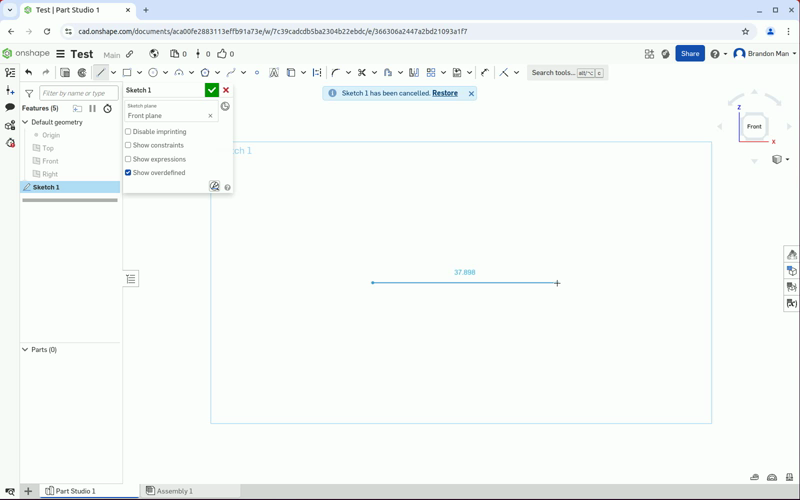
key_up(shift)
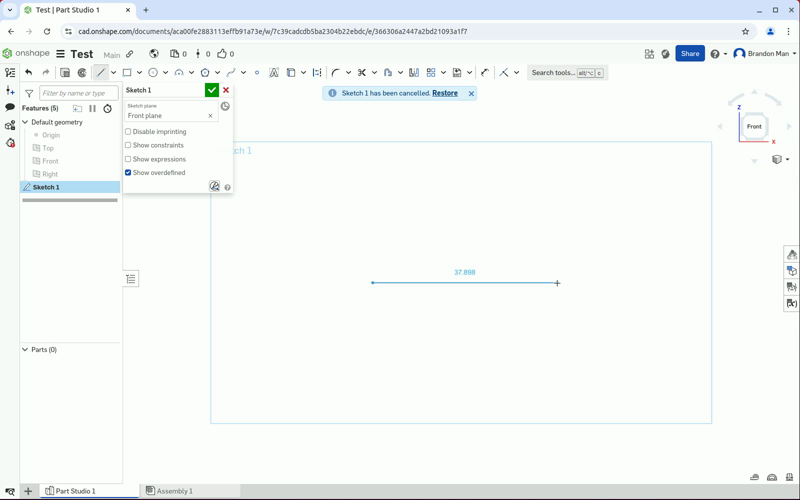
key_down(shift)
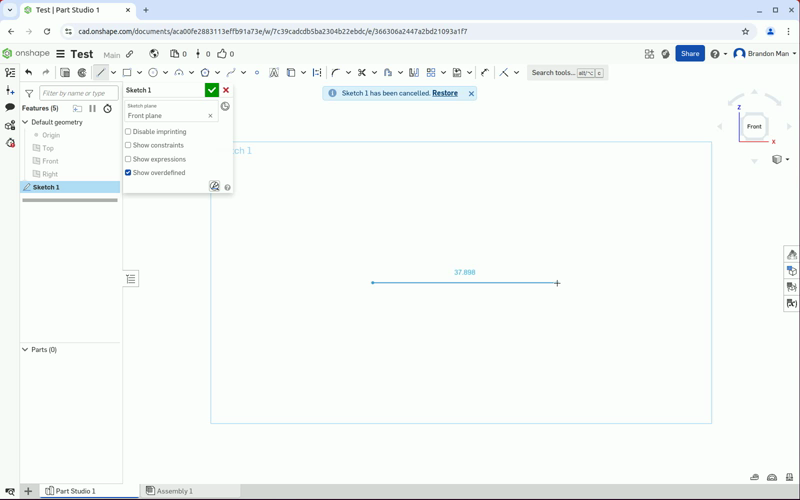
mouse_move(487, 170)
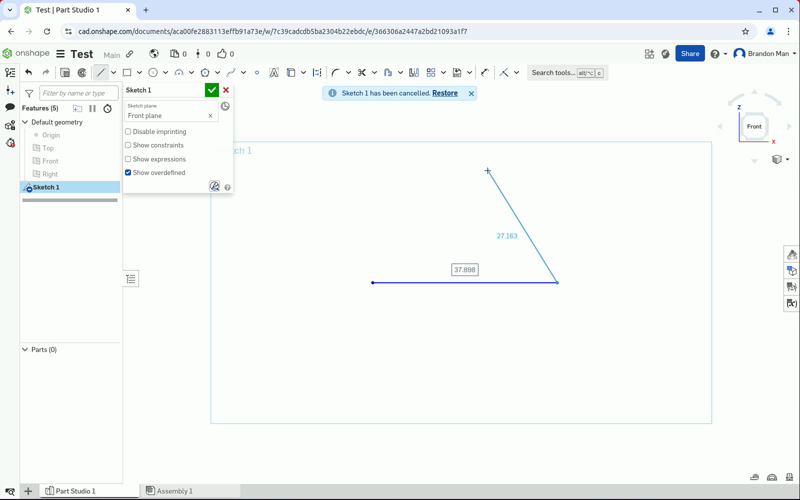
click(487, 170)
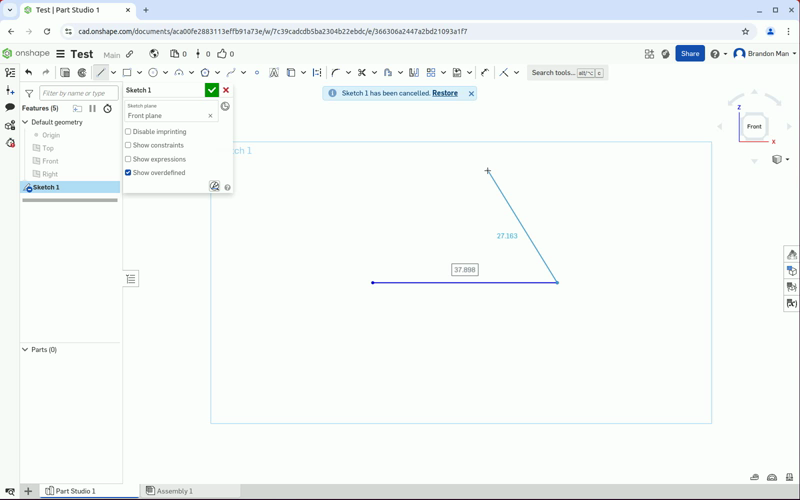
key_up(shift)
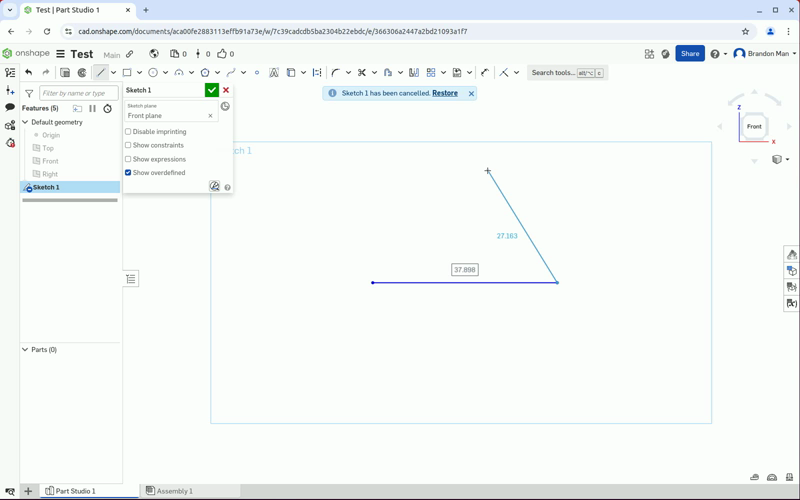
key_down(shift)
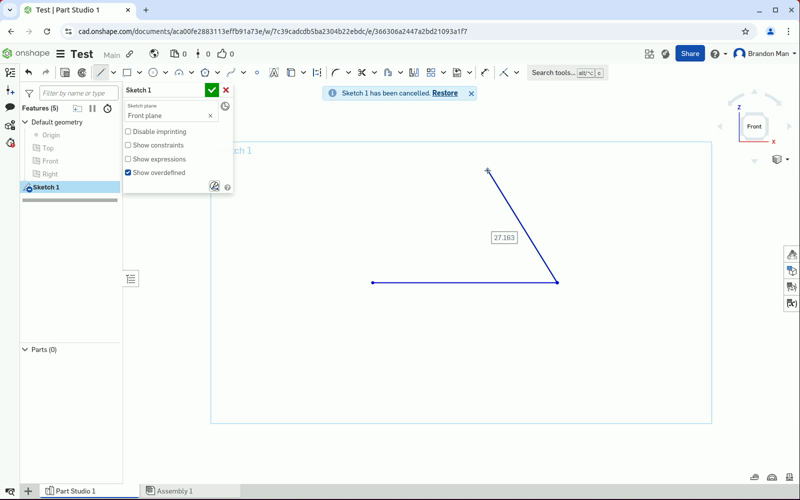
mouse_move(517, 170)
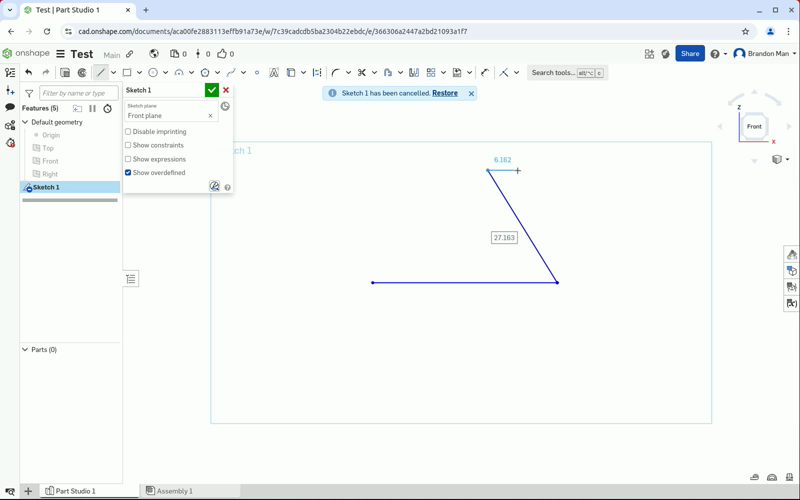
mouse_move(442, 170)
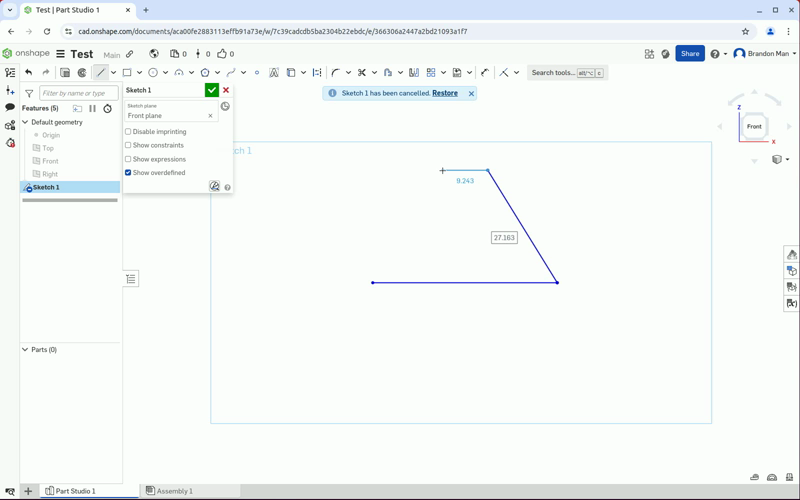
click(442, 170)
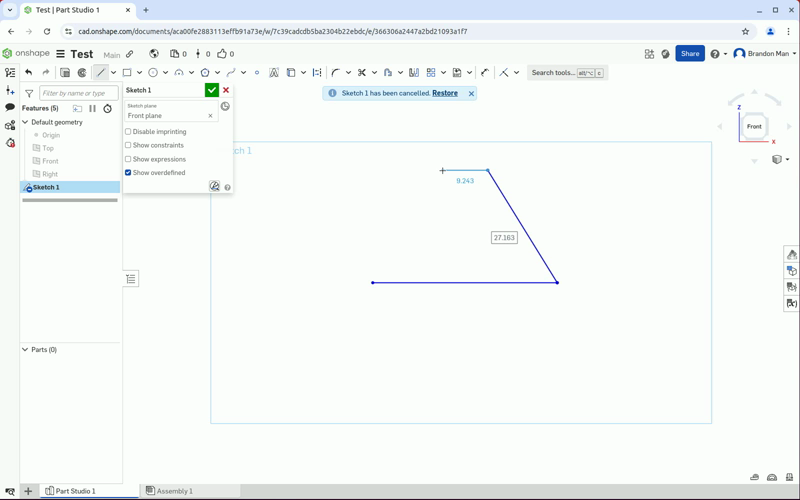
key_up(shift)
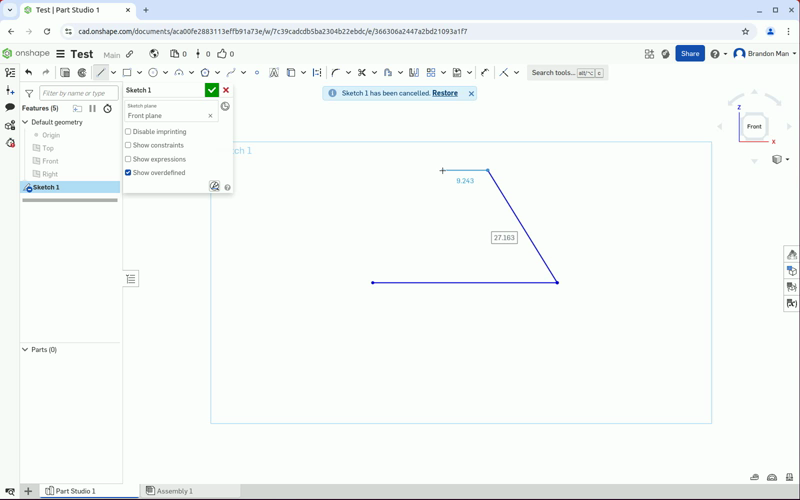
key_down(shift)
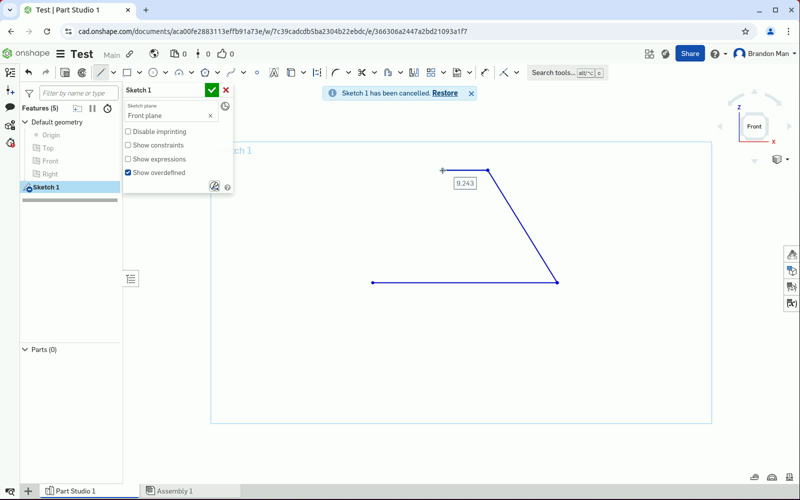
mouse_move(372, 282)
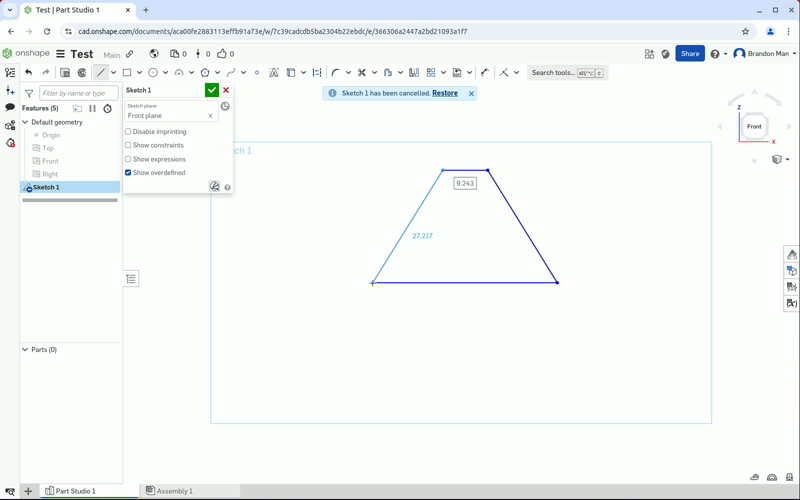
key_up(shift)
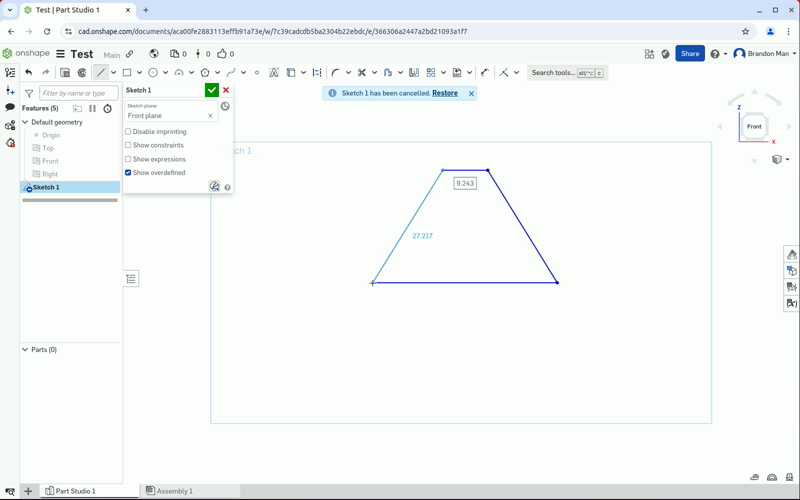
click(372, 282)
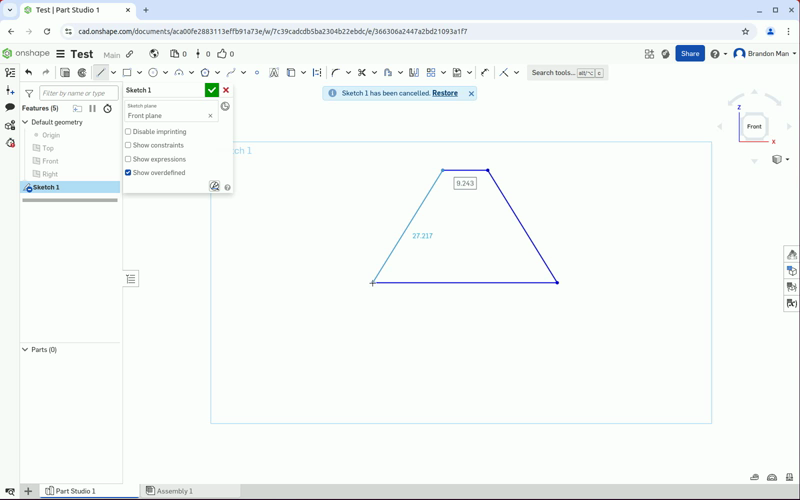
key(esc)
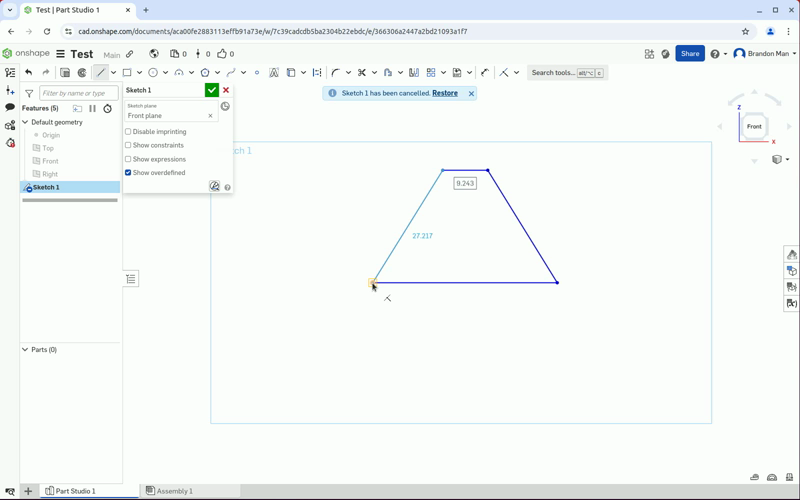
mouse_move(526, 257)
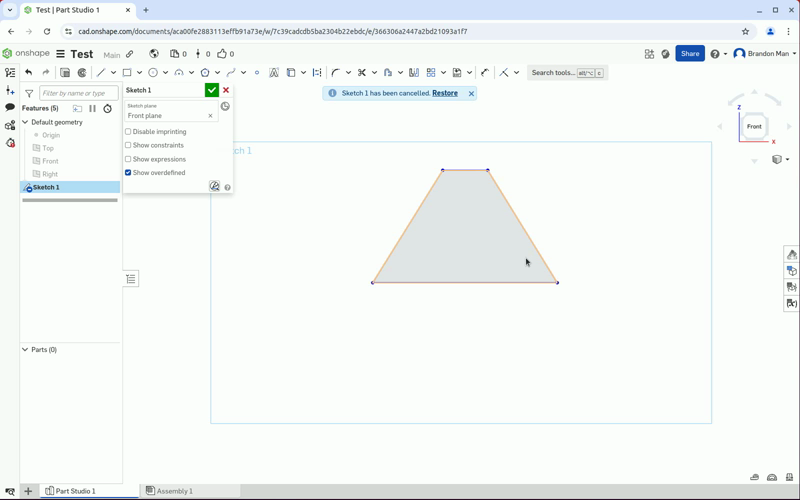
click(526, 257)
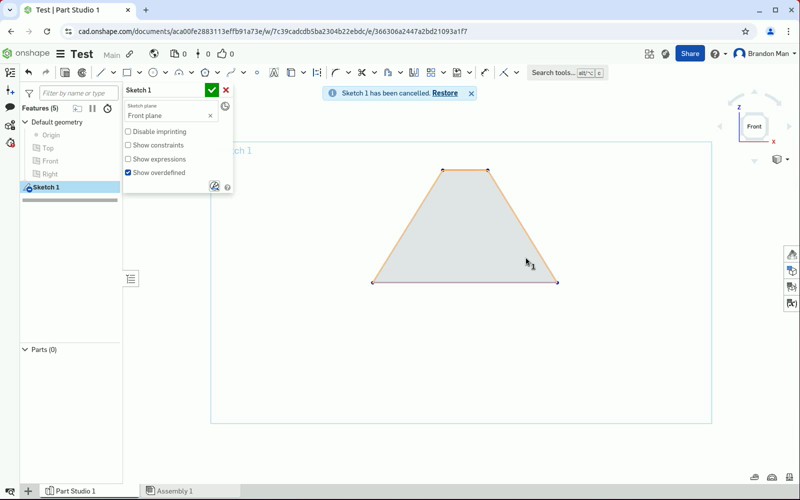
mouse_move(73, 352)
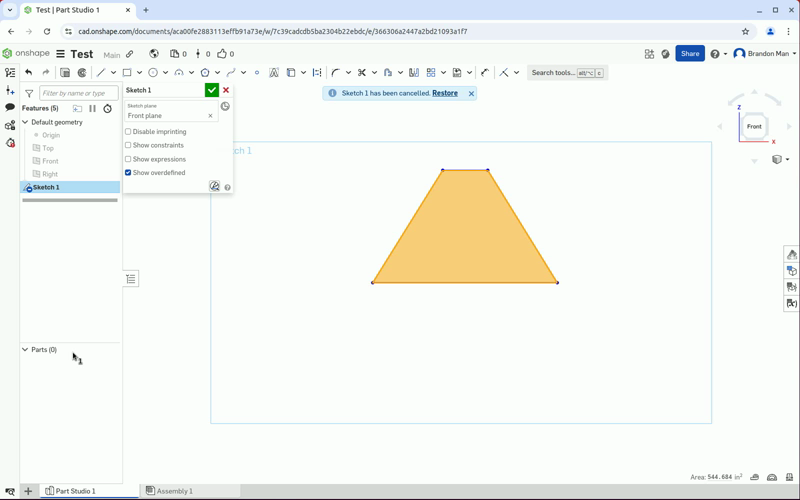
key(shift+y)
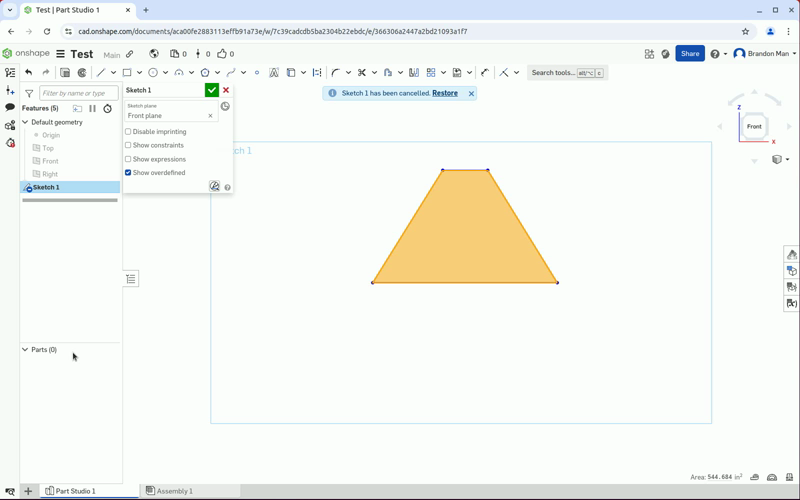
key(shift+e)
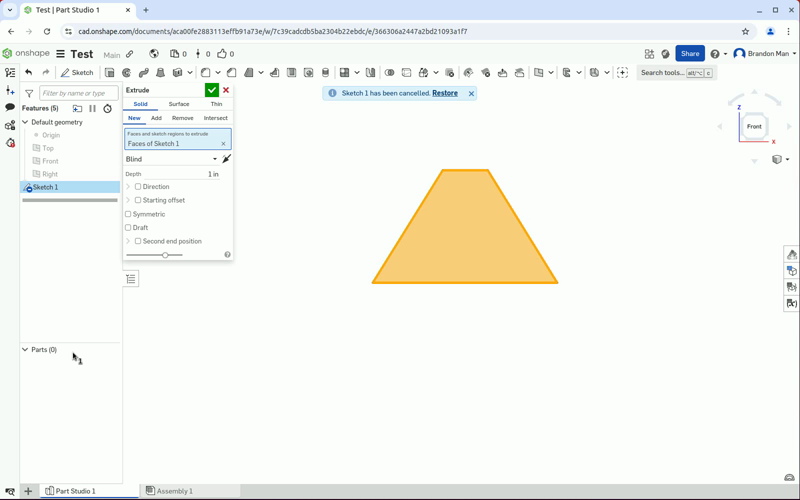
mouse_move(143, 106)
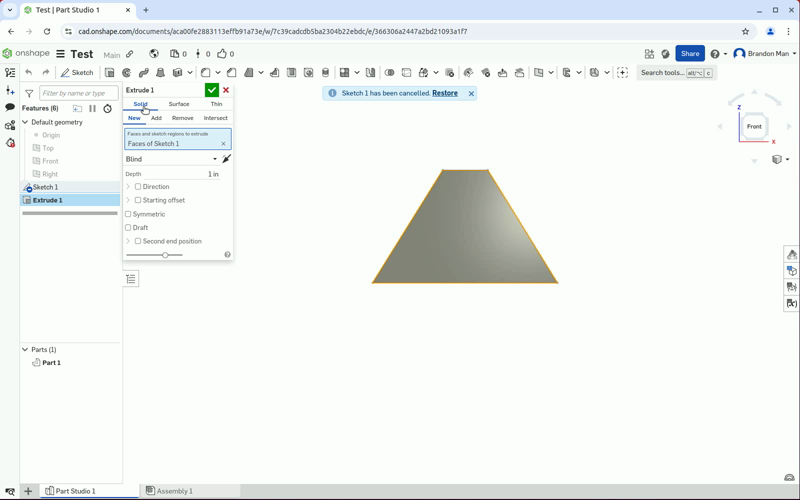
click(143, 106)
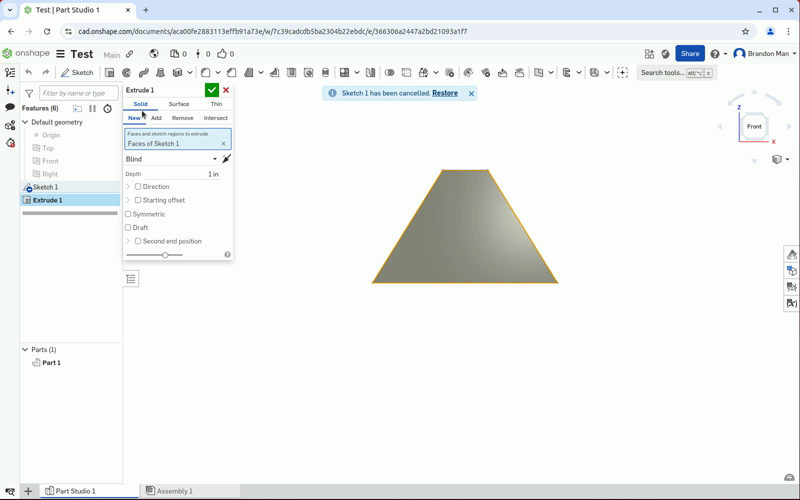
mouse_move(137, 120)
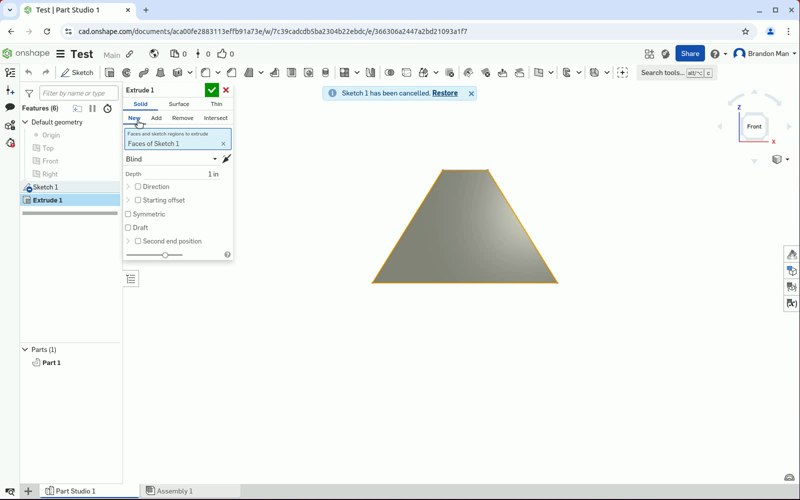
click(137, 120)
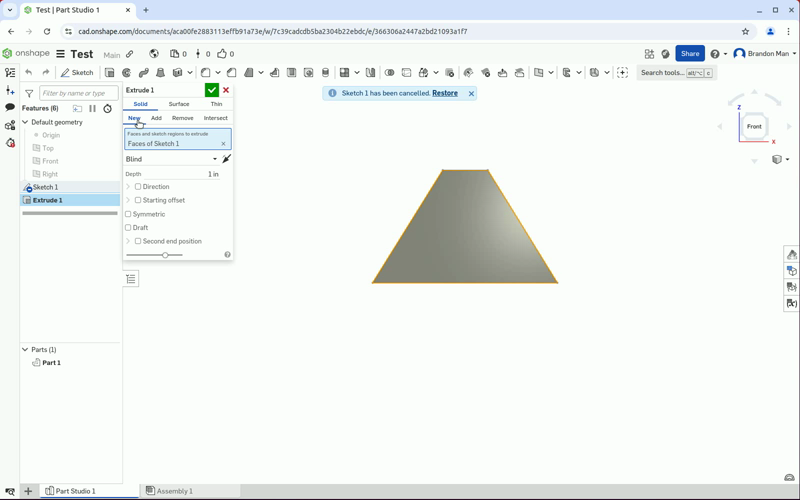
key(tab, 4)
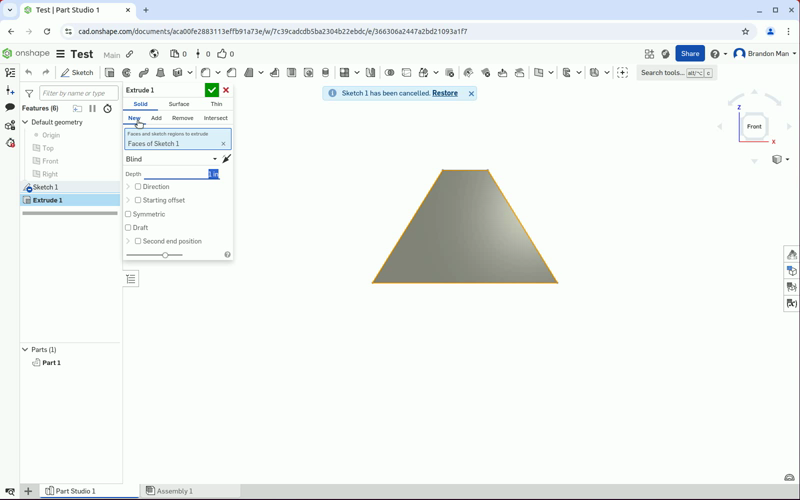
text(18.294)
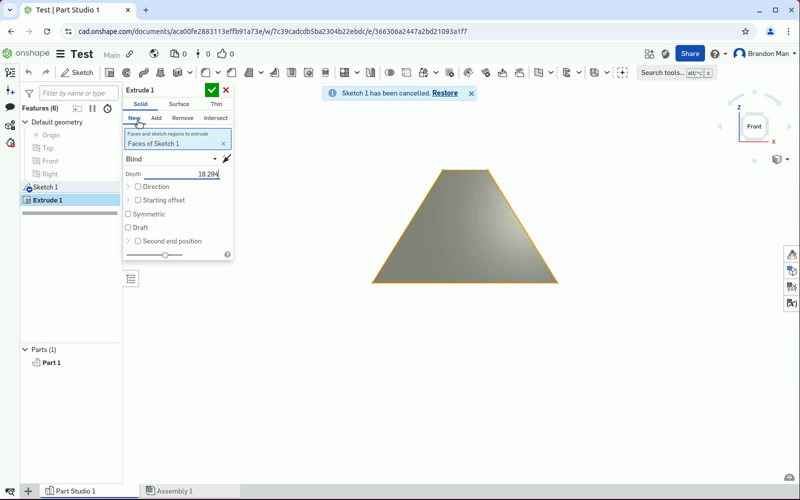
key(enter)
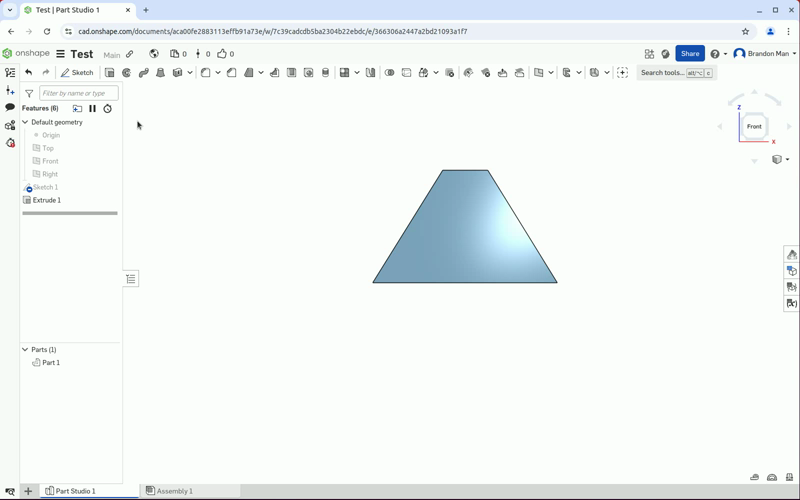
key(shift+h)
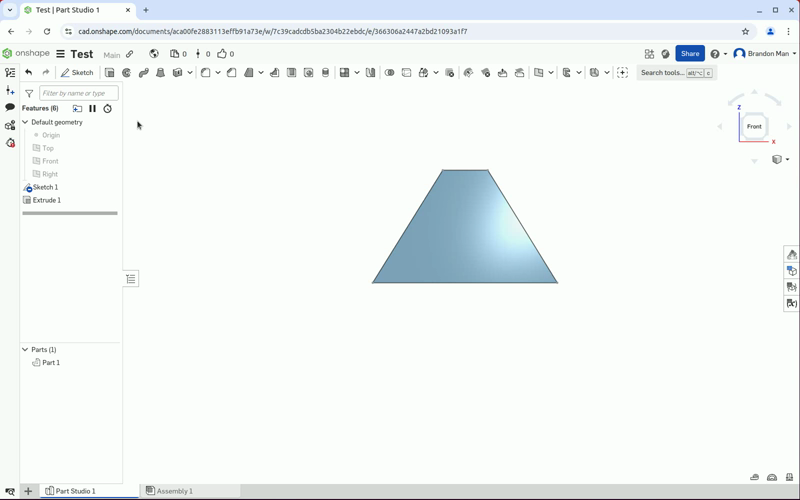
key(shift+h)
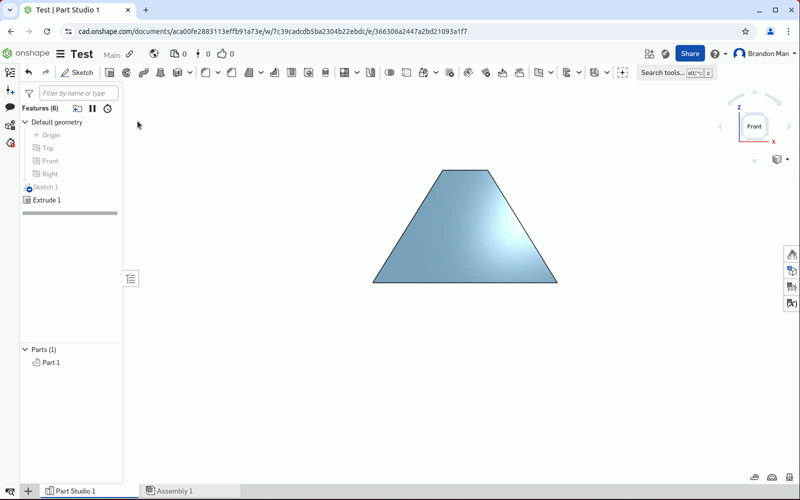
mouse_move(73, 189)
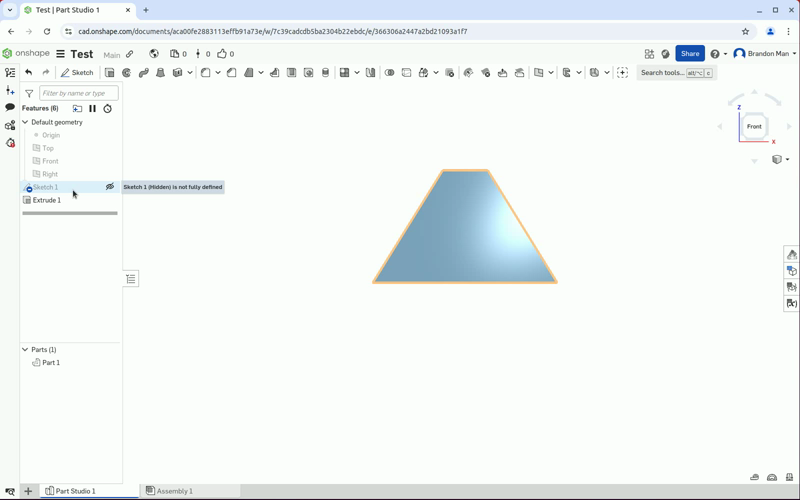
click(73, 189)
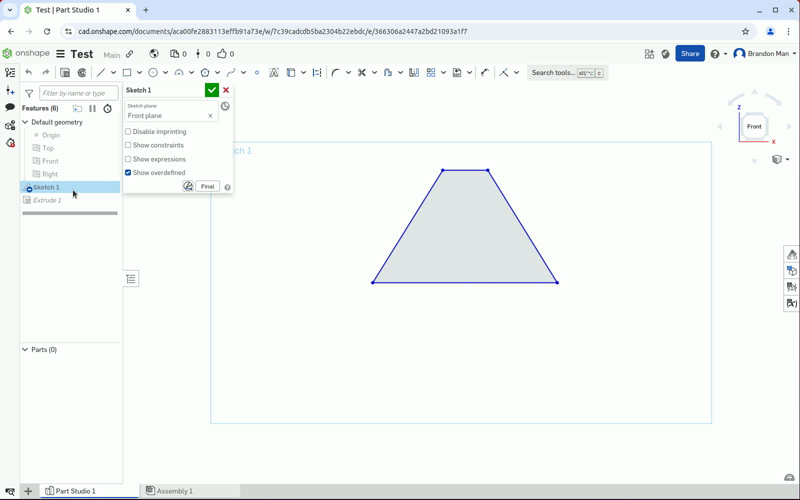
mouse_move(229, 92)
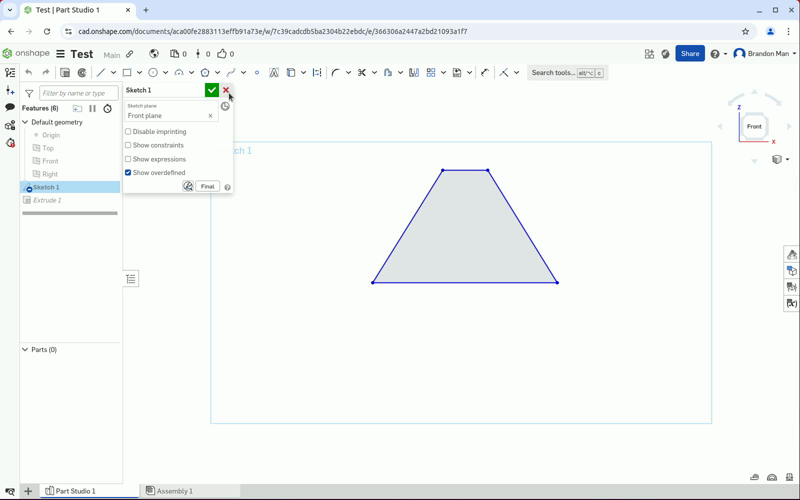
click(229, 92)
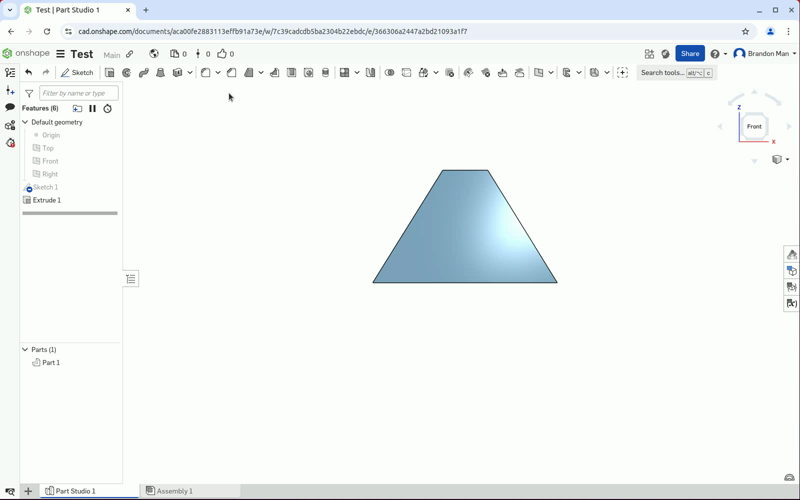
mouse_move(541, 75)
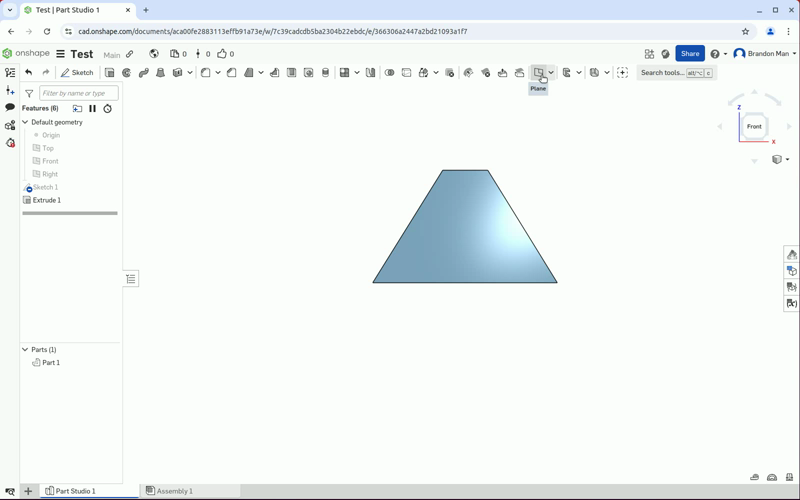
click(541, 75)
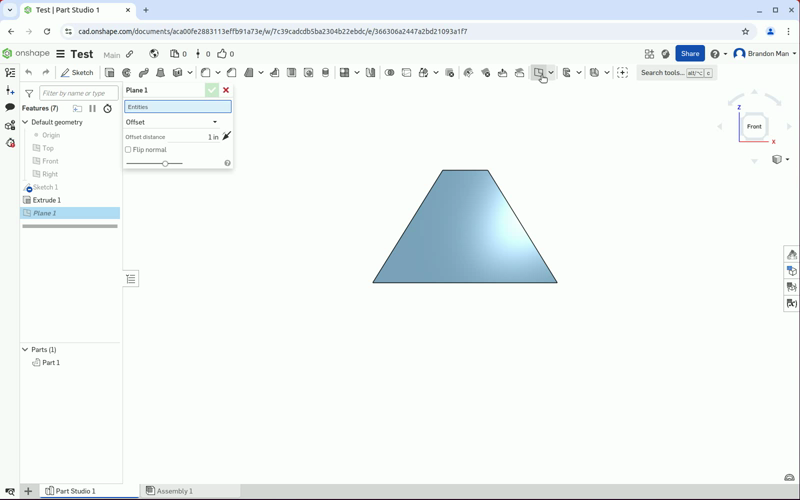
mouse_move(73, 163)
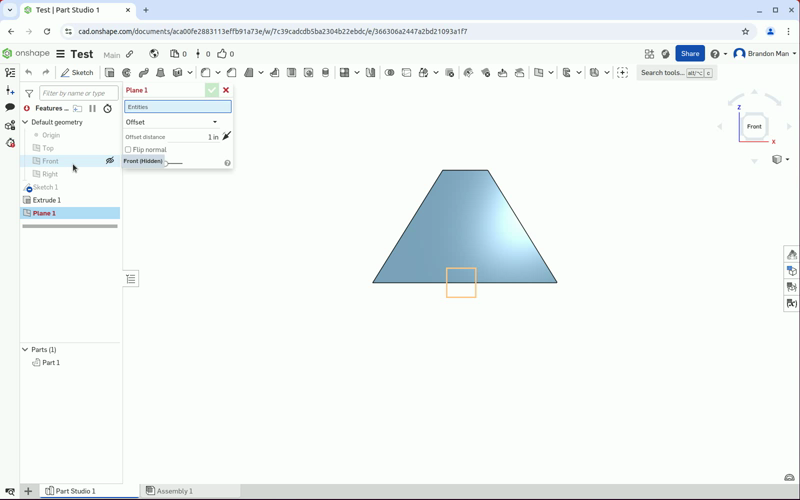
click(73, 163)
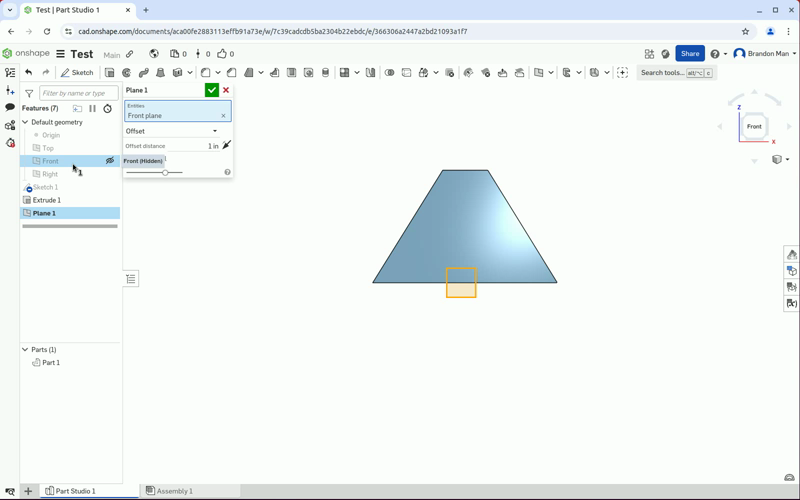
key(tab, 2)
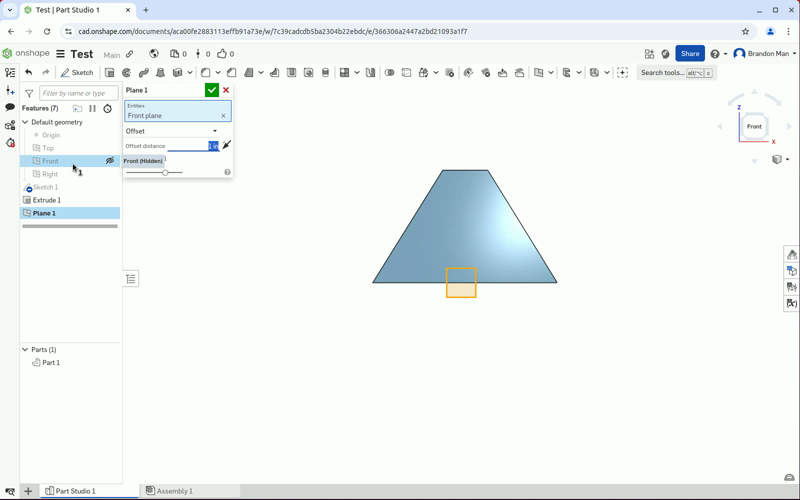
text(18.302)
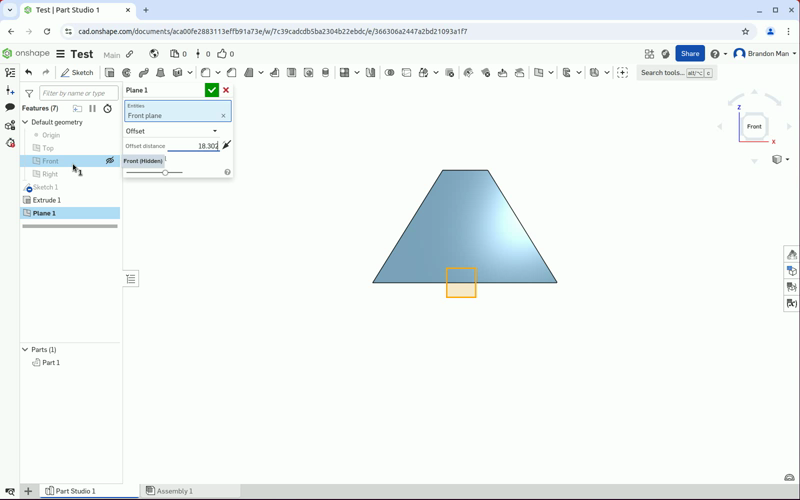
key(enter, 2)
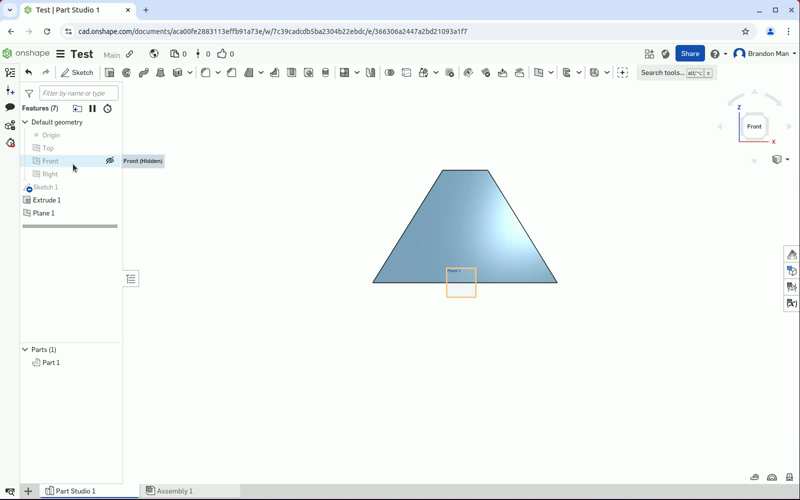
key(shift+s)
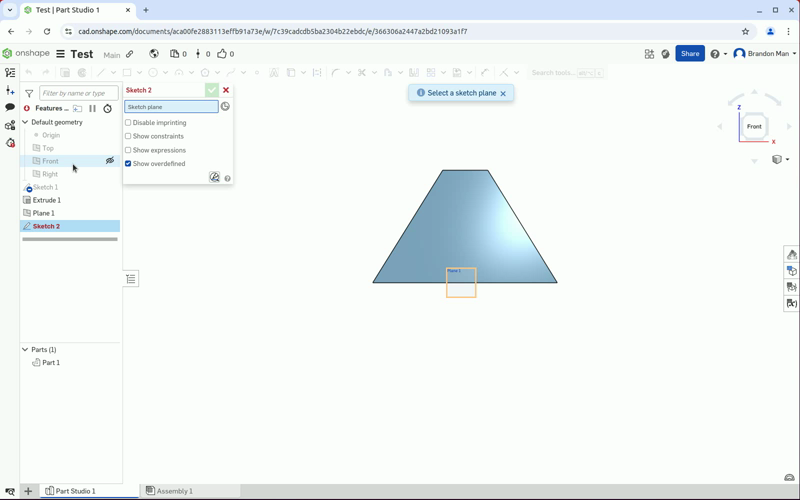
mouse_move(73, 215)
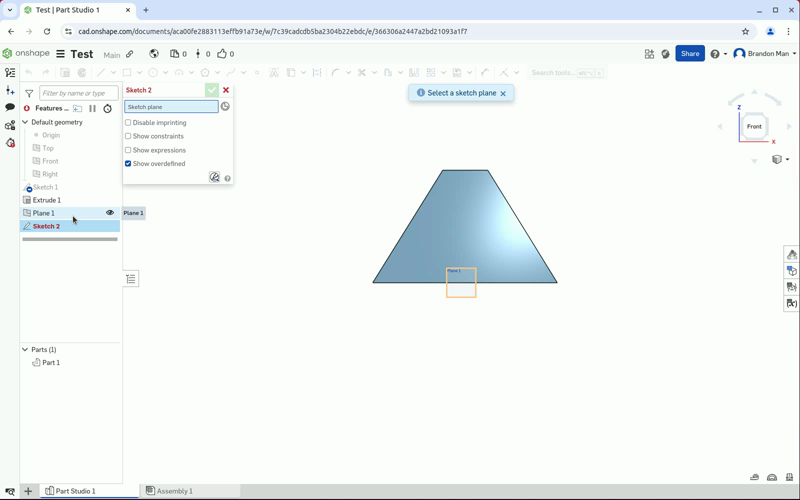
click(73, 215)
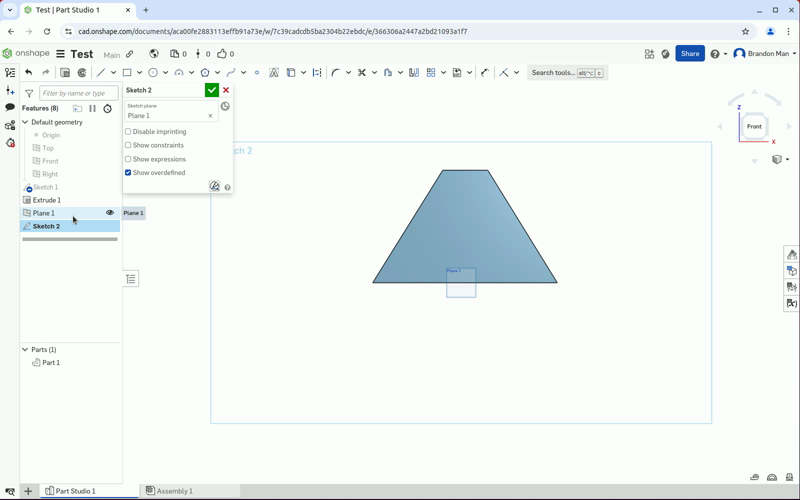
mouse_move(73, 352)
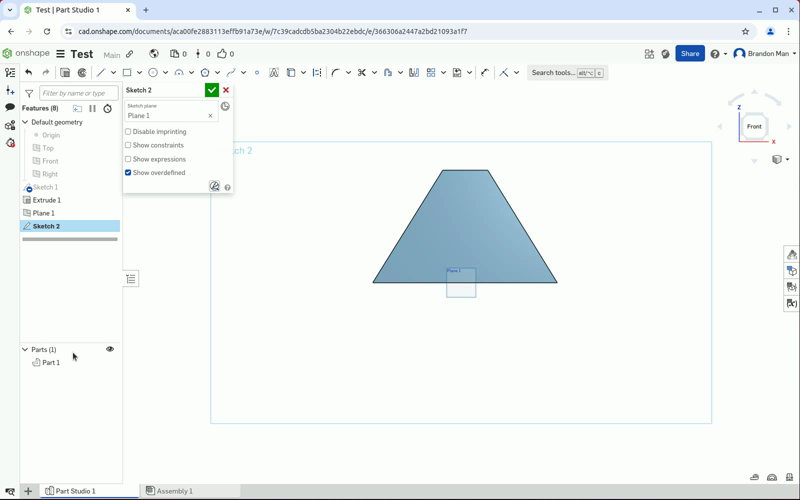
key(y)
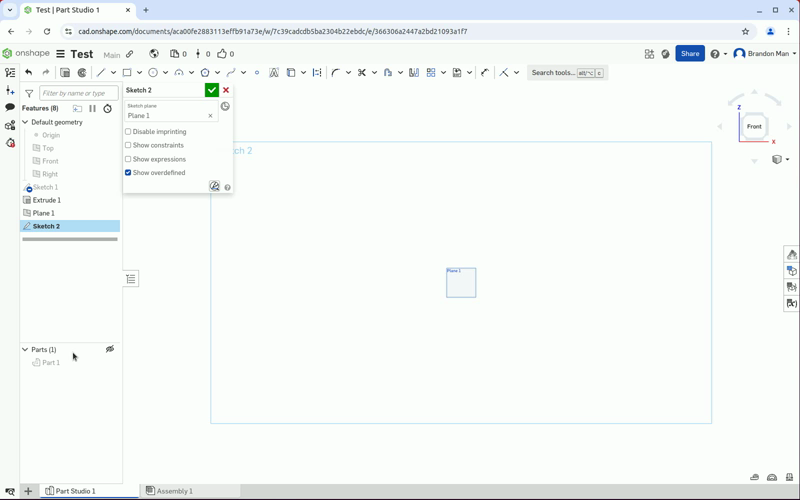
key(l)
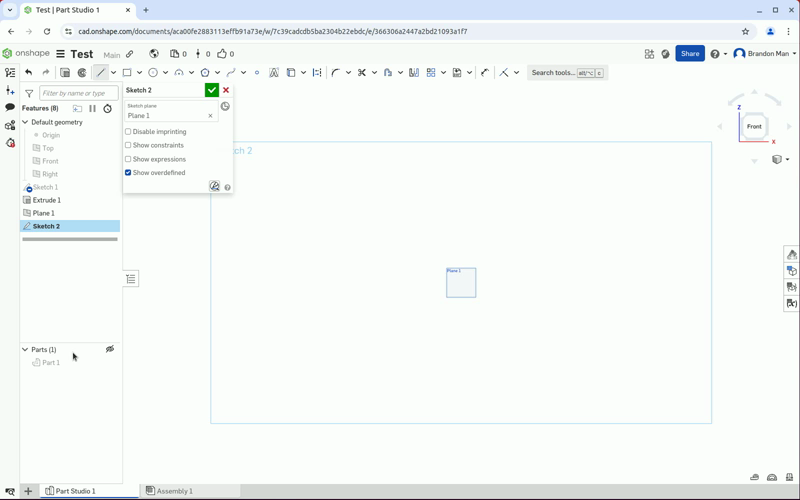
key_down(shift)
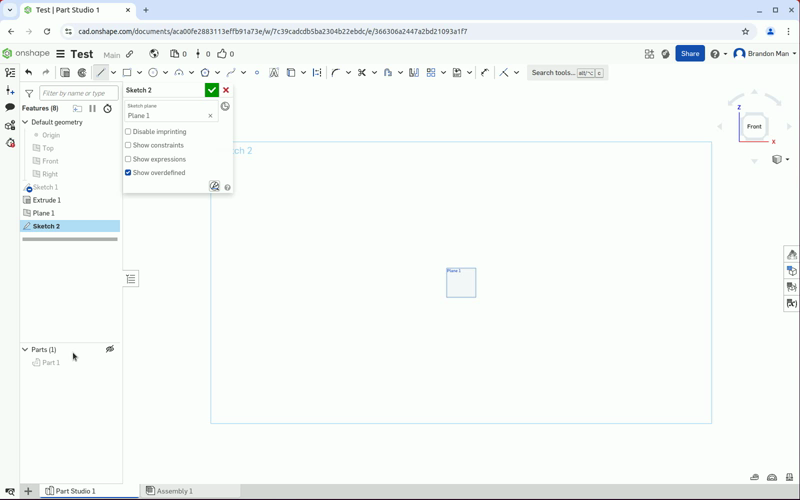
mouse_move(443, 282)
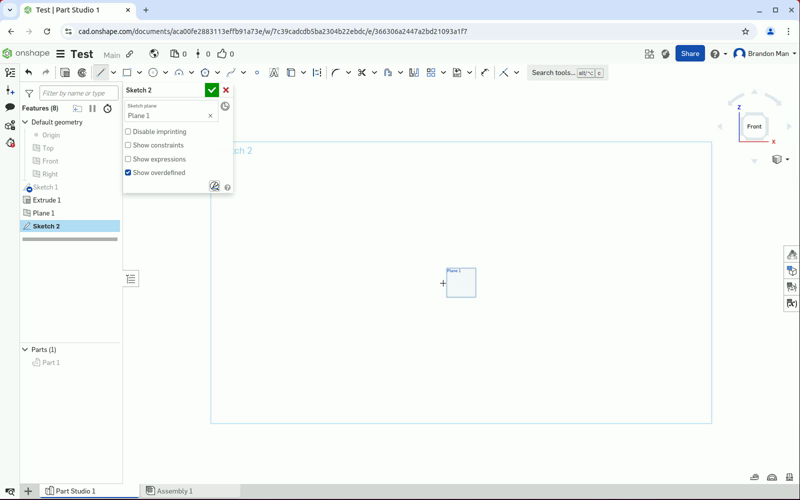
click(443, 282)
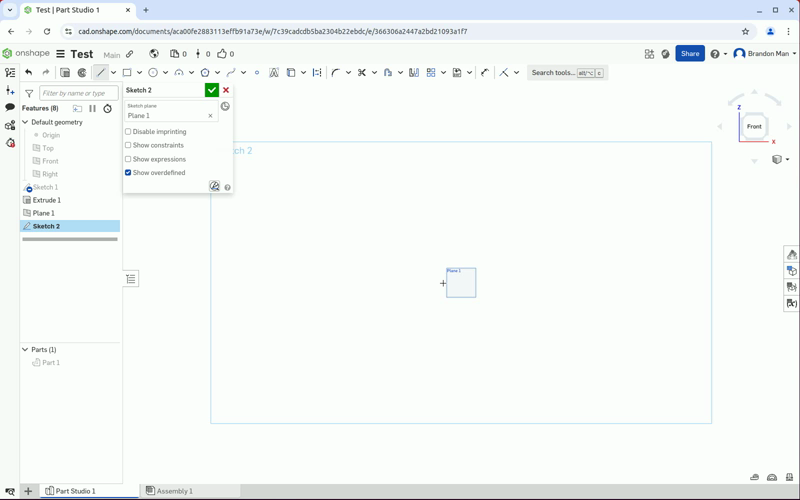
key_up(shift)
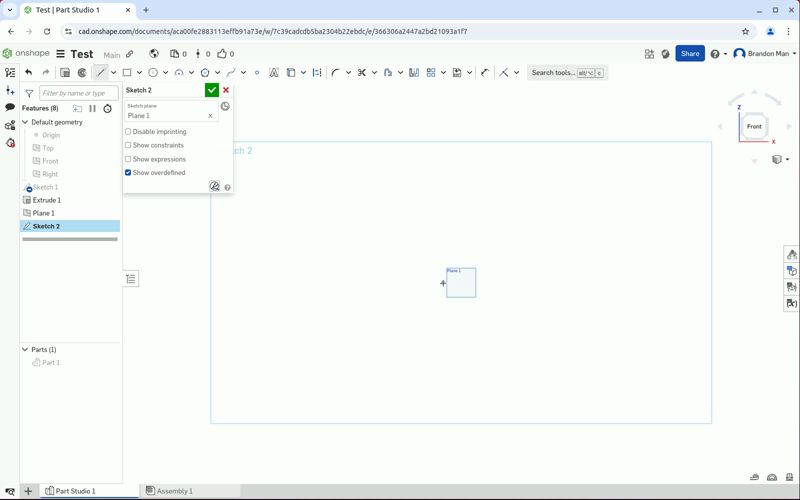
key_down(shift)
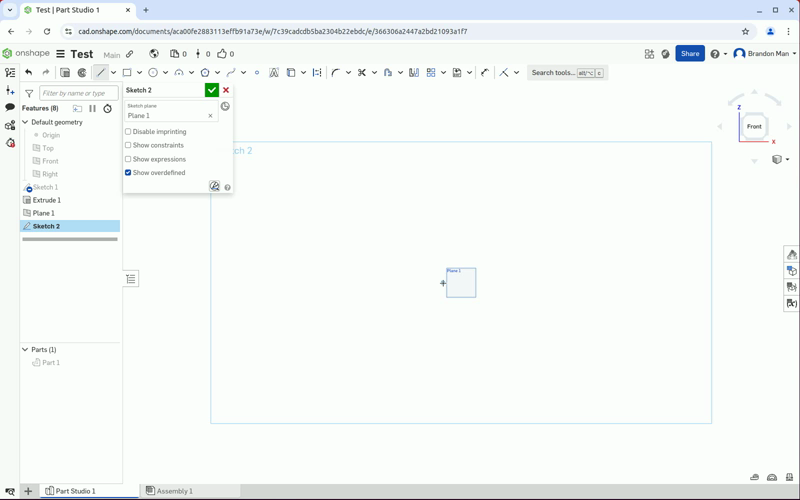
mouse_move(473, 282)
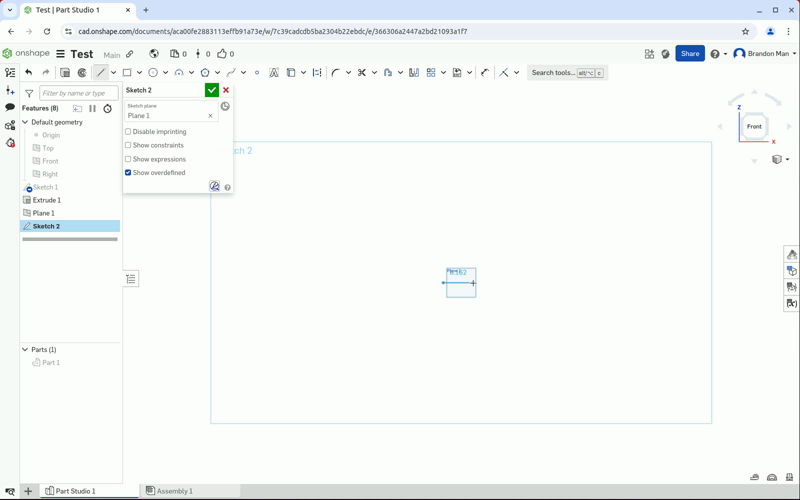
mouse_move(488, 282)
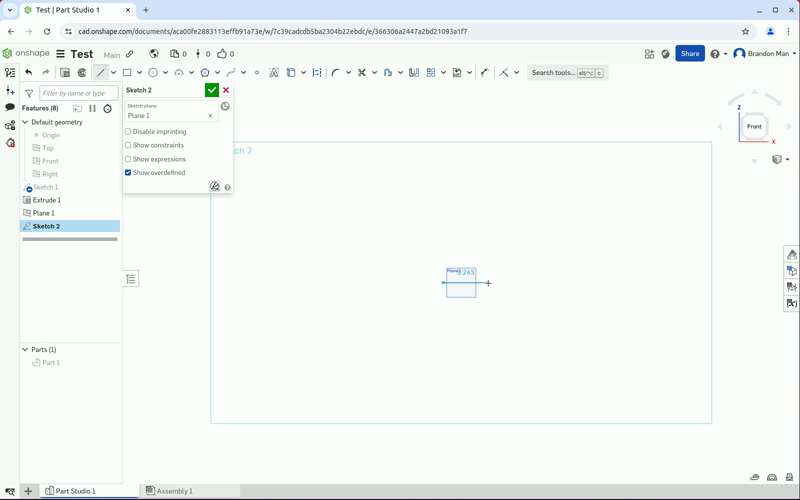
click(488, 282)
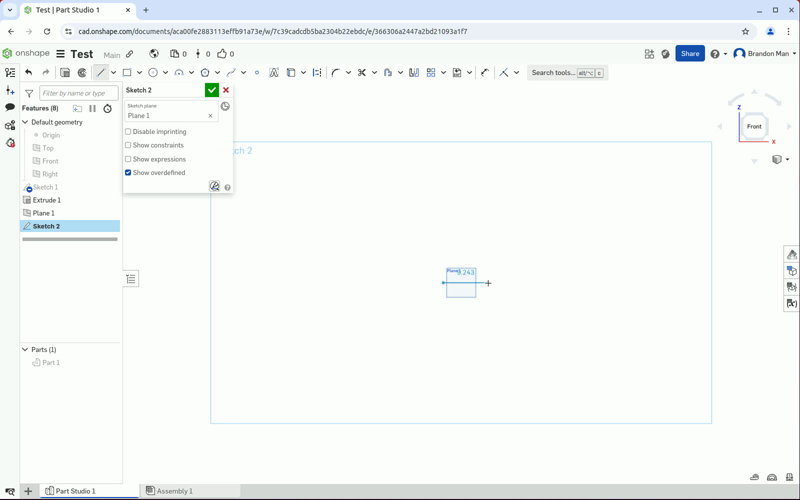
key_up(shift)
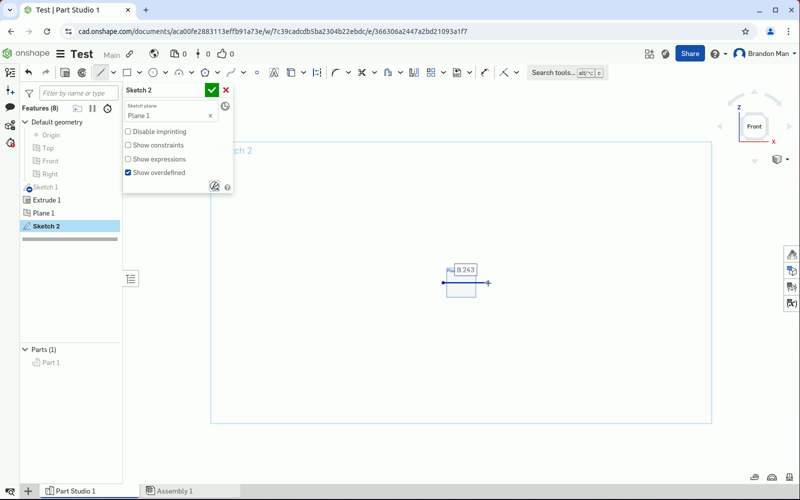
key_down(shift)
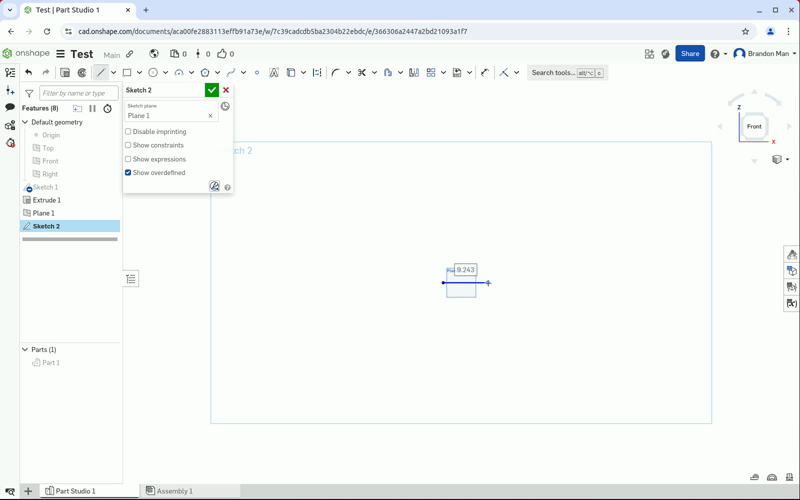
mouse_move(518, 282)
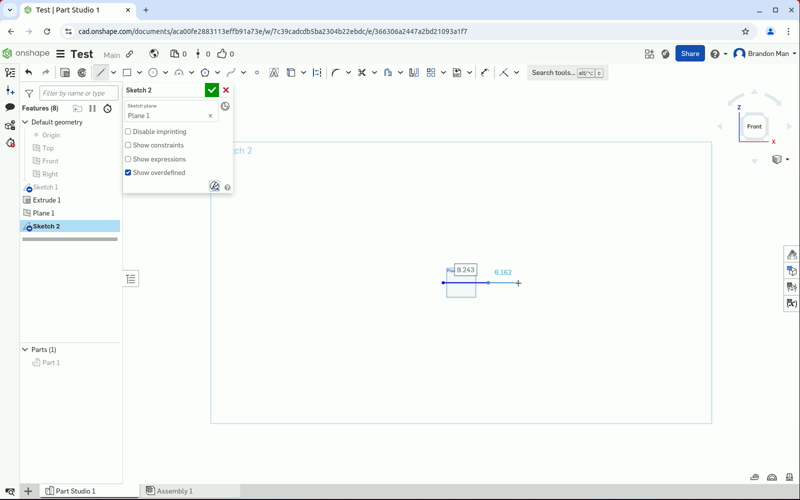
mouse_move(488, 260)
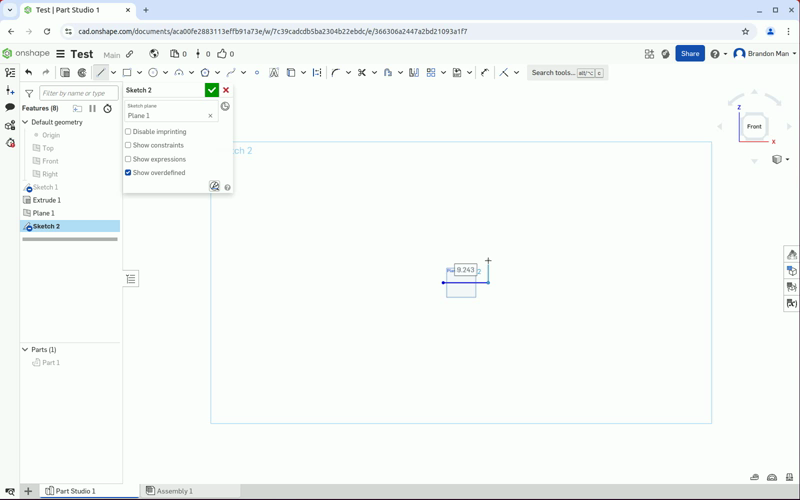
click(488, 260)
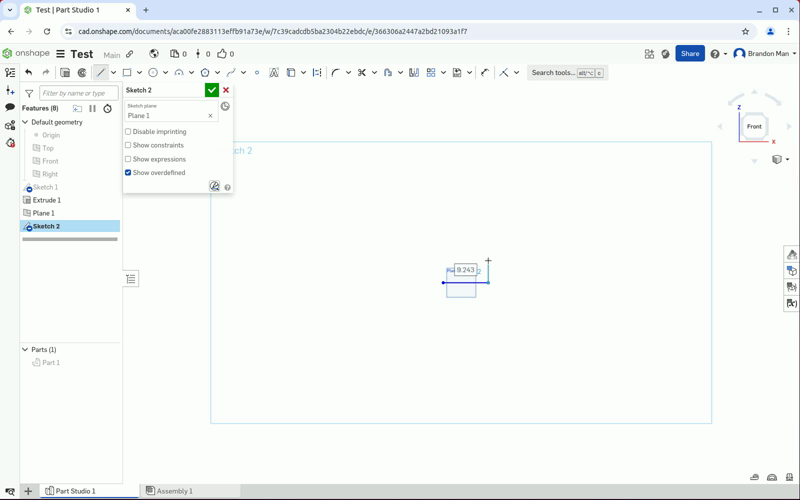
key_up(shift)
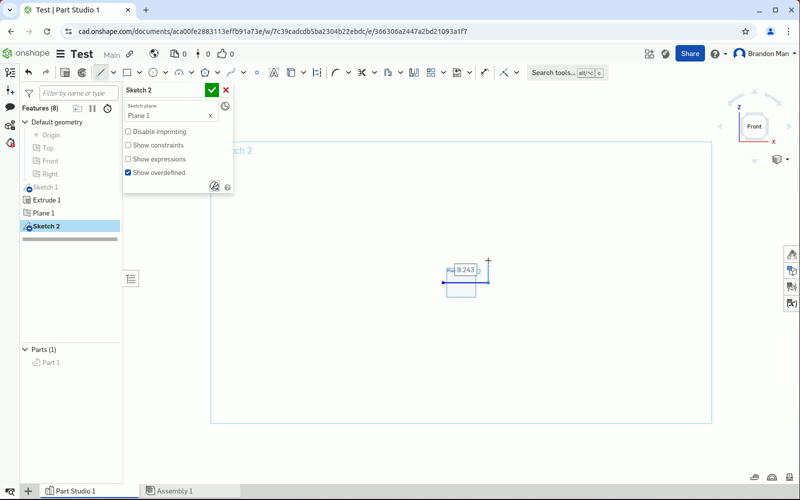
key_down(shift)
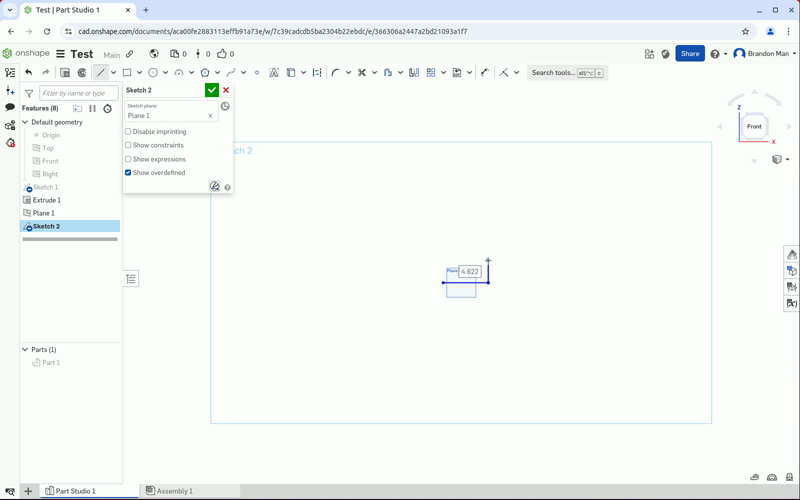
mouse_move(518, 260)
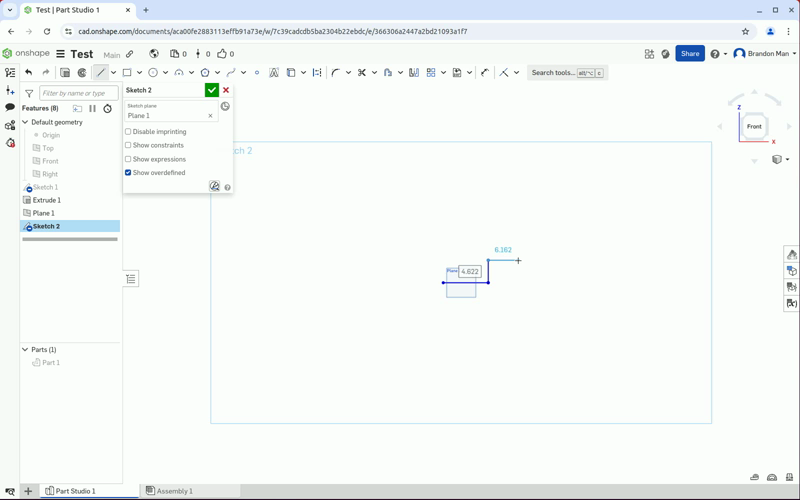
mouse_move(443, 260)
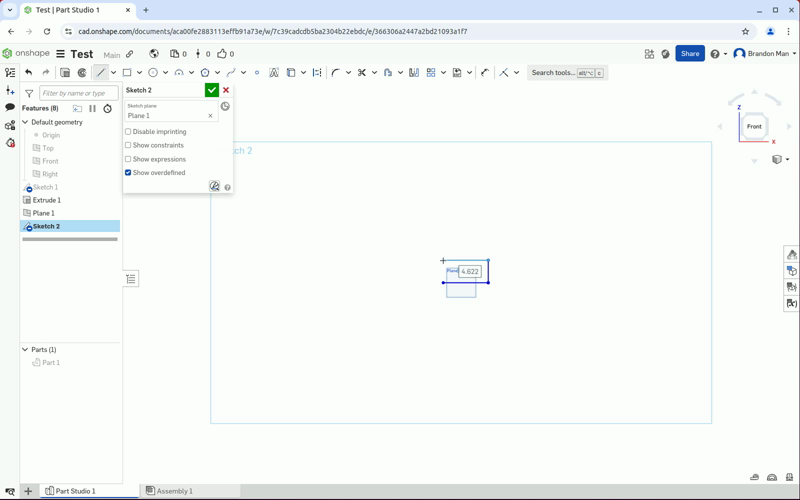
click(443, 260)
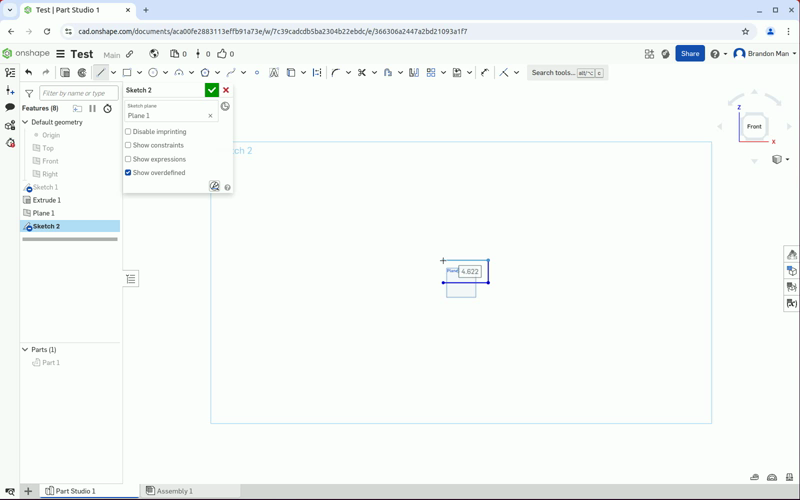
key_up(shift)
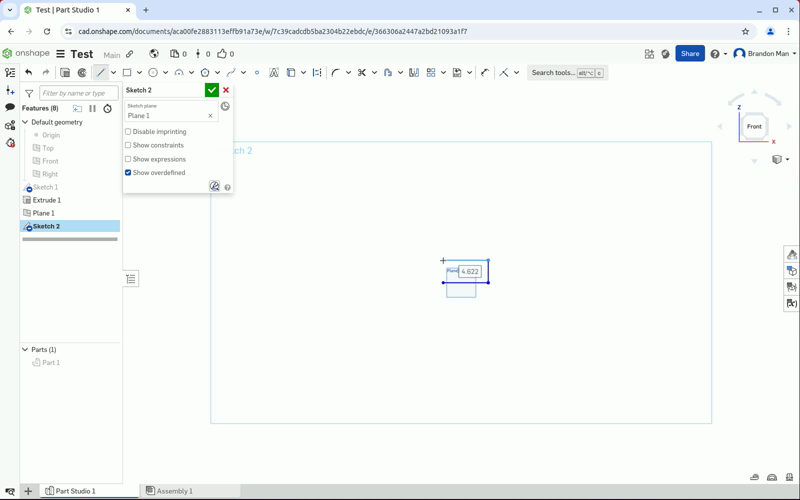
mouse_move(473, 260)
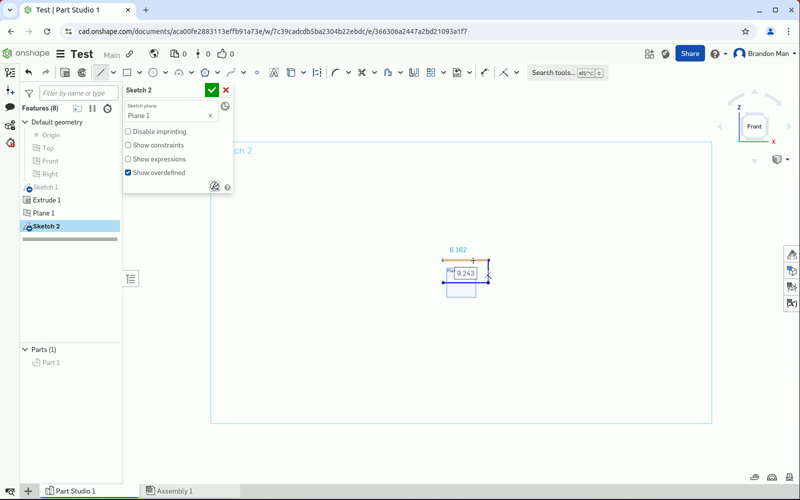
key_down(shift)
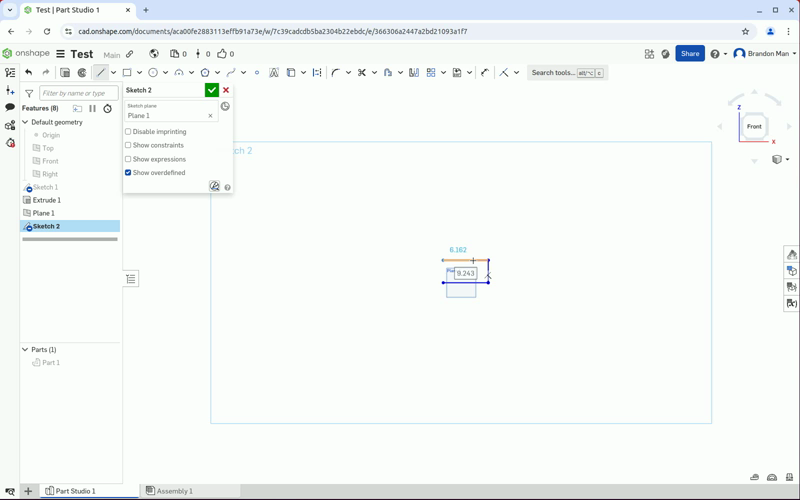
mouse_move(443, 282)
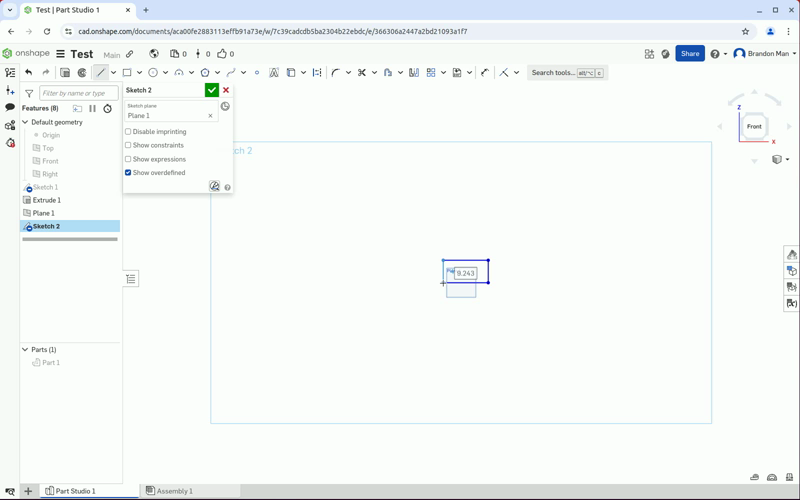
key_up(shift)
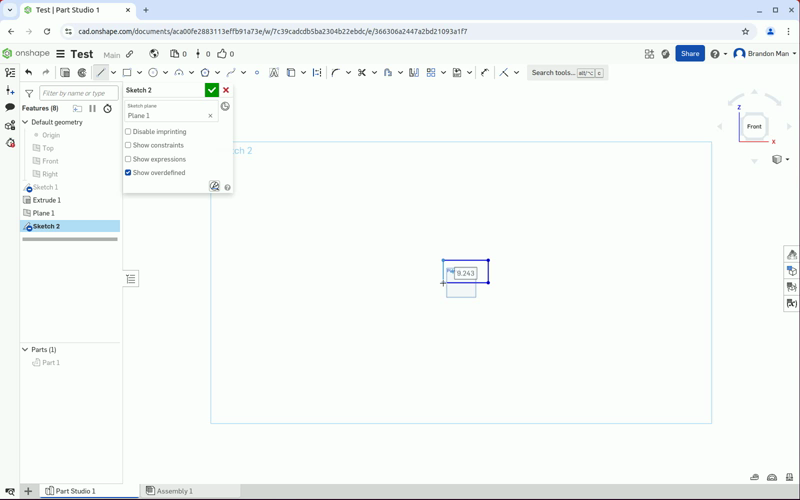
click(443, 282)
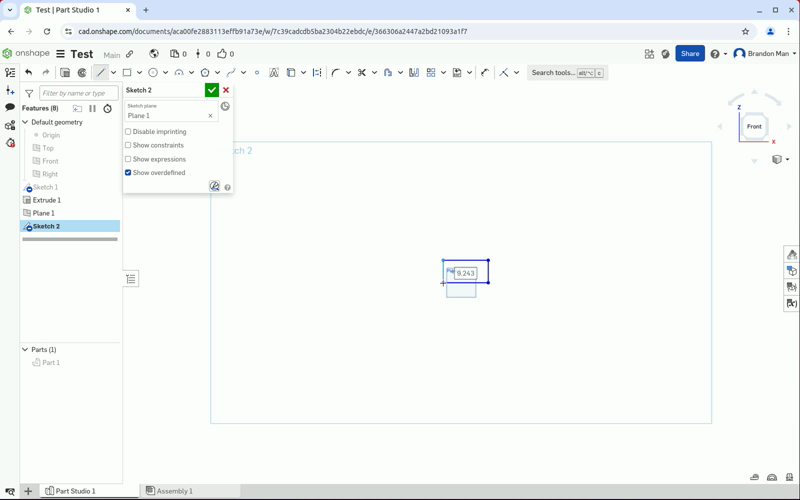
key(esc)
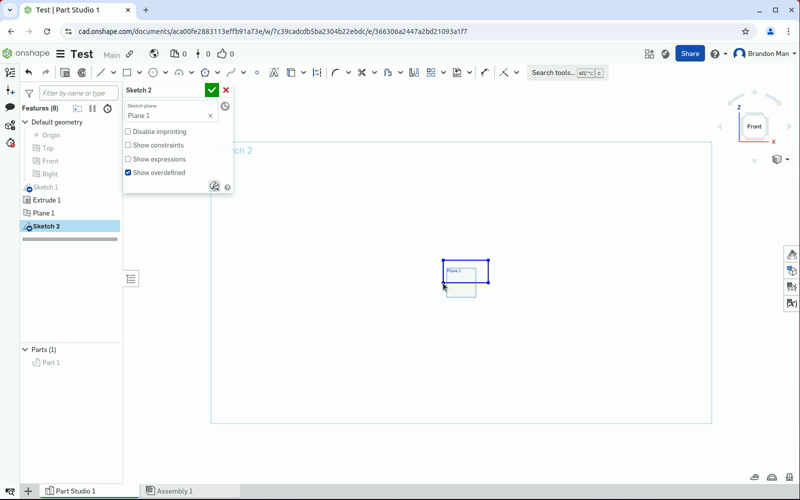
mouse_move(458, 278)
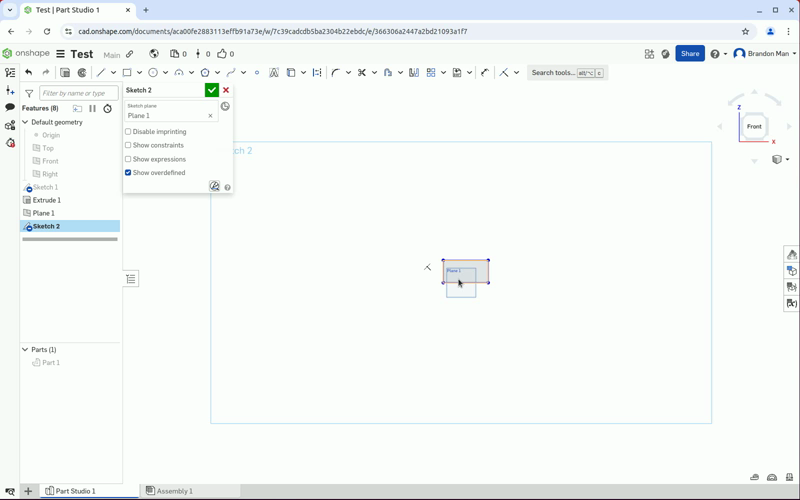
scroll(6)
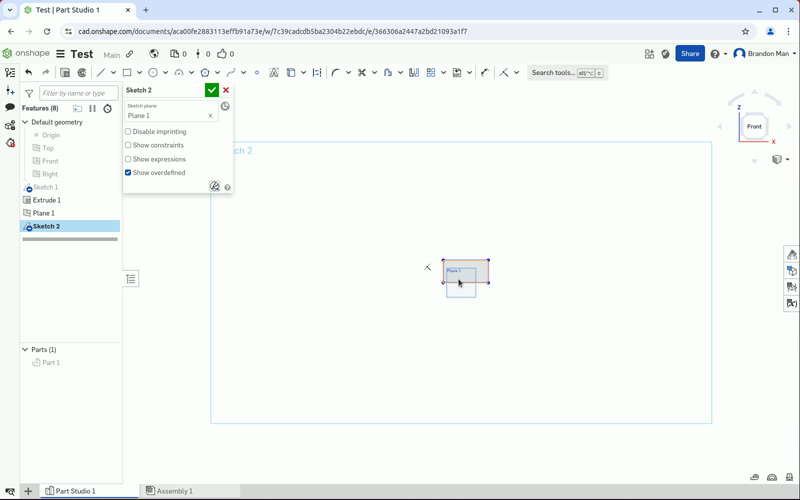
scroll(6)
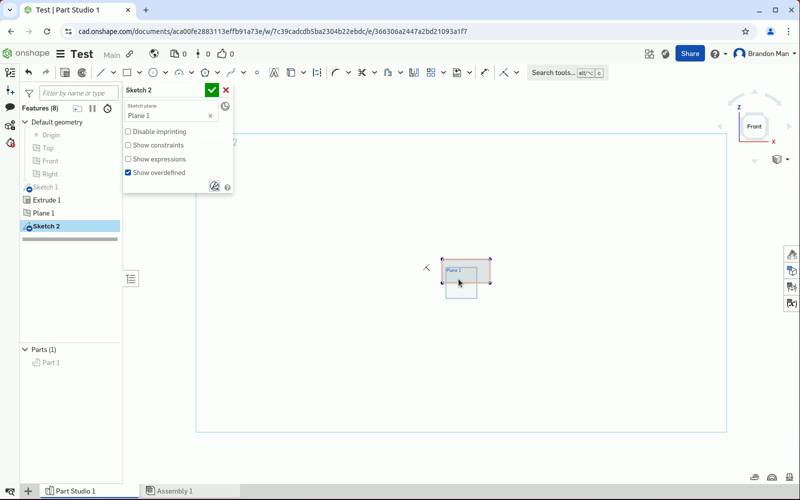
scroll(6)
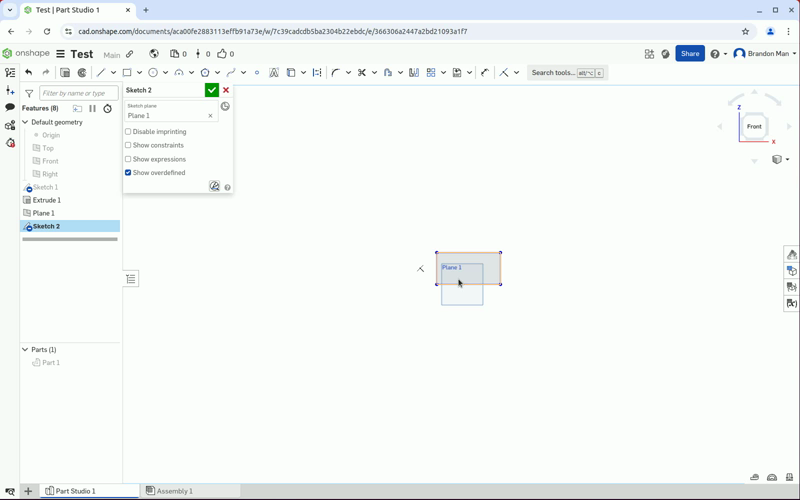
scroll(6)
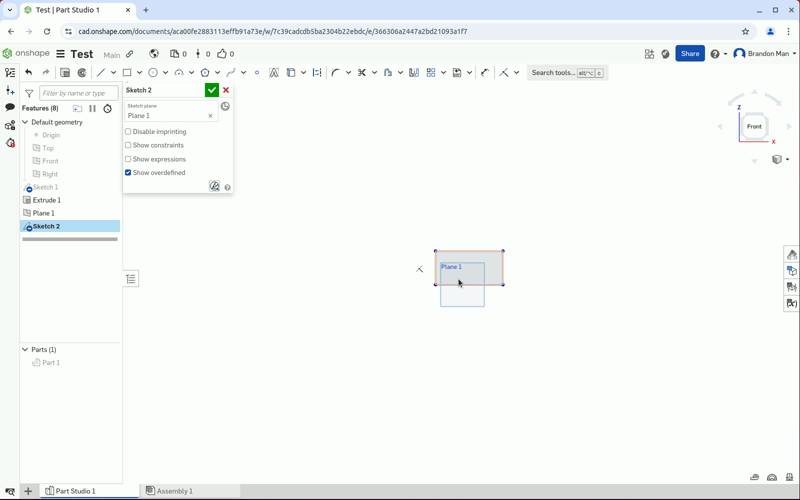
scroll(6)
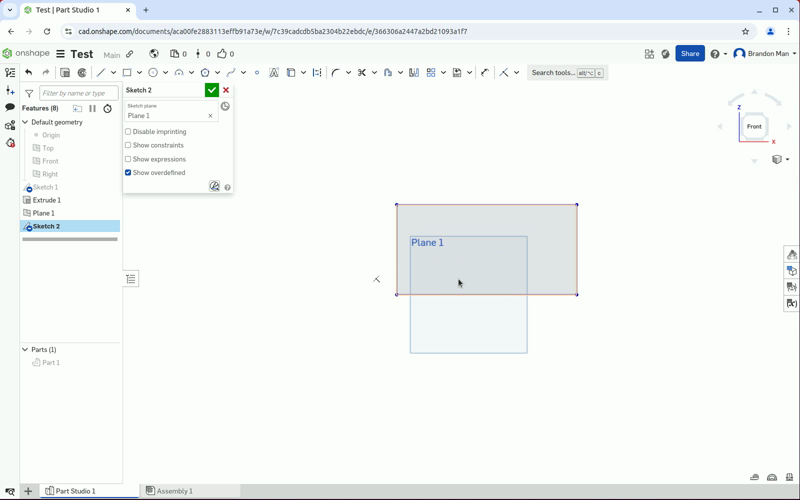
scroll(6)
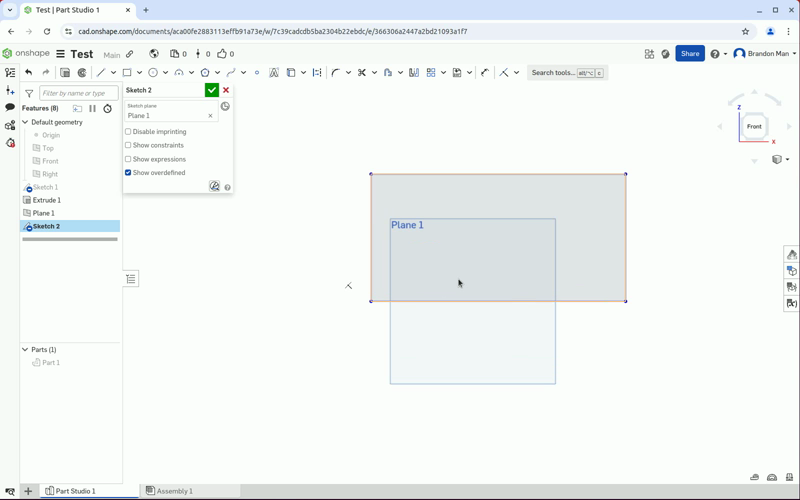
scroll(6)
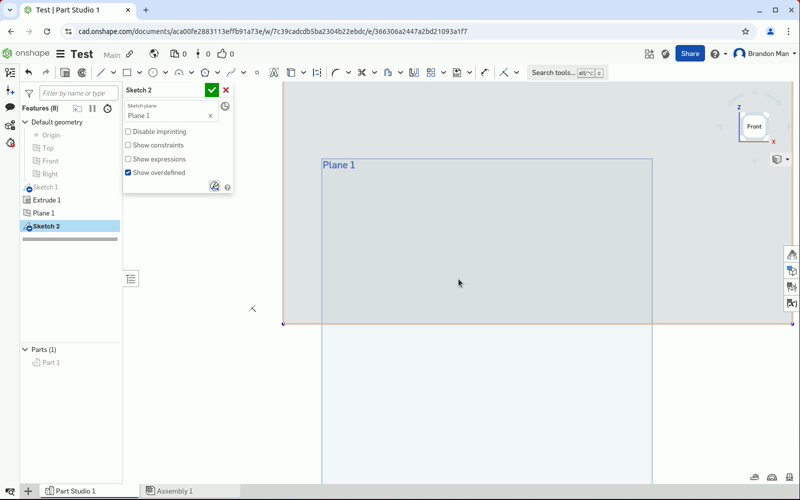
click(458, 278)
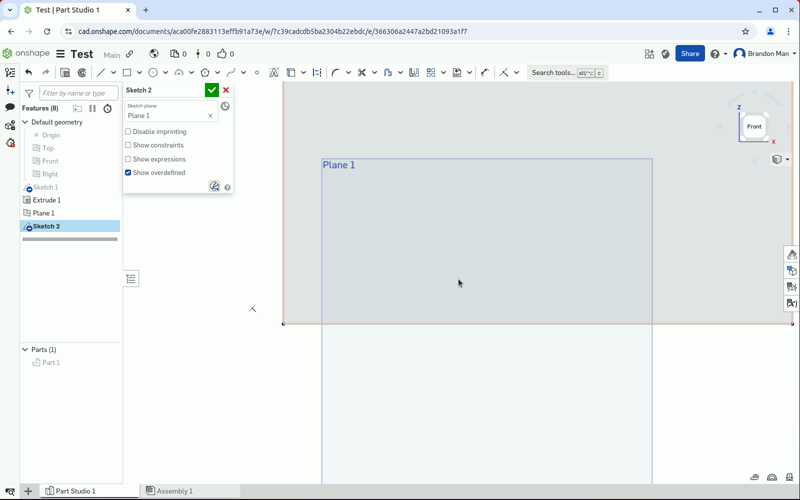
scroll(-6)
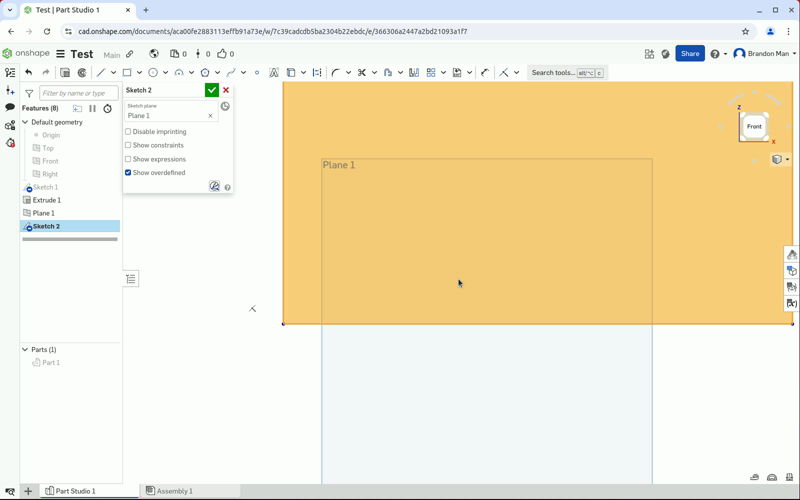
scroll(-6)
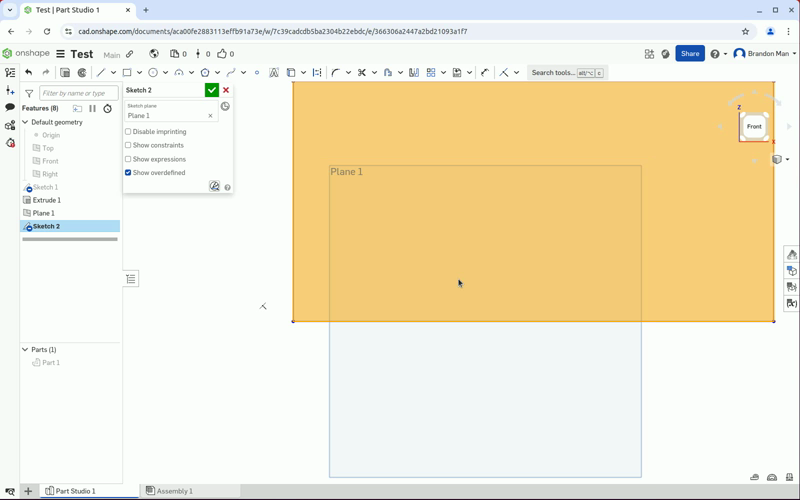
scroll(-6)
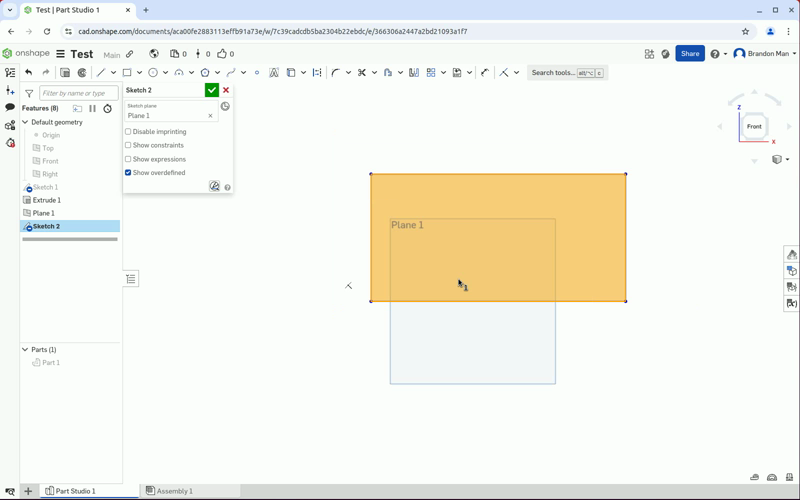
scroll(-6)
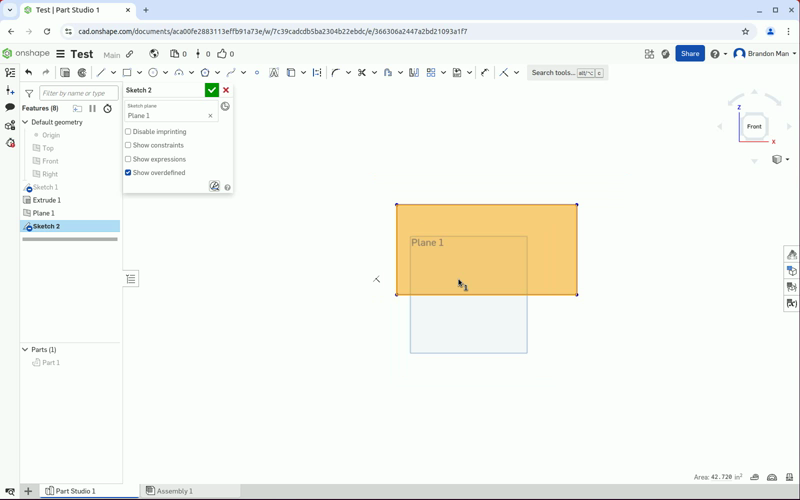
scroll(-6)
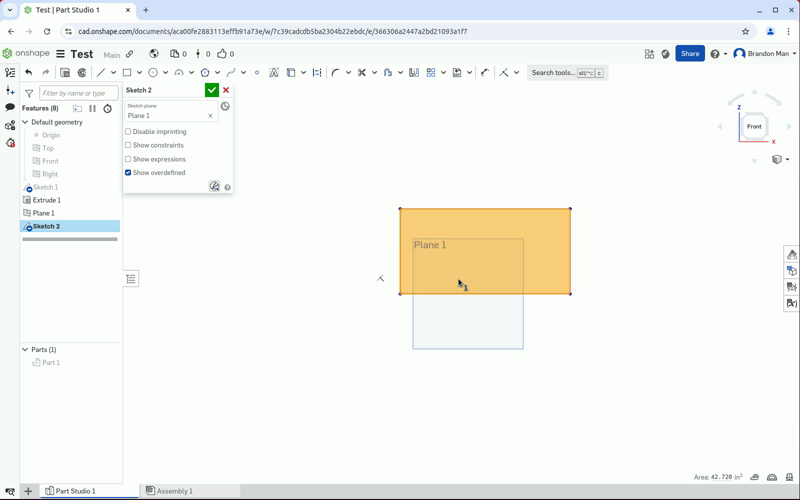
scroll(-6)
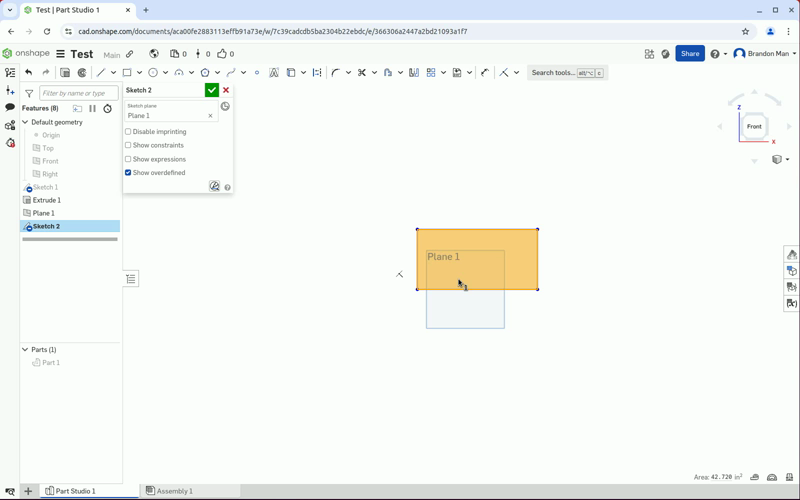
scroll(-6)
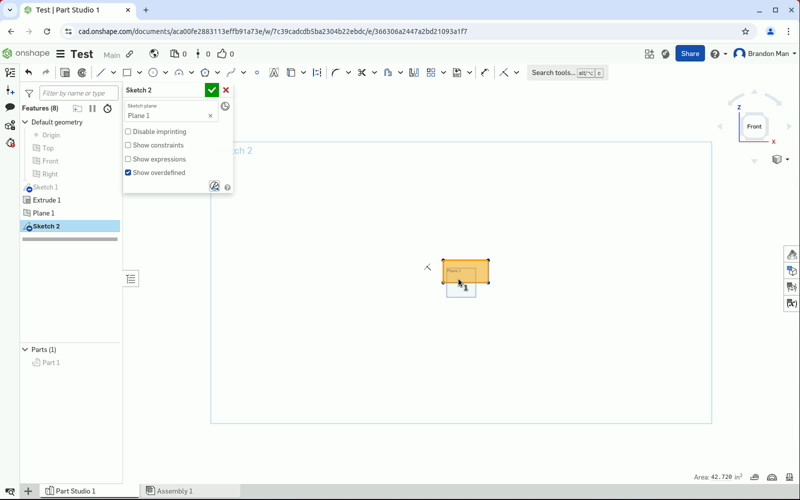
mouse_move(73, 352)
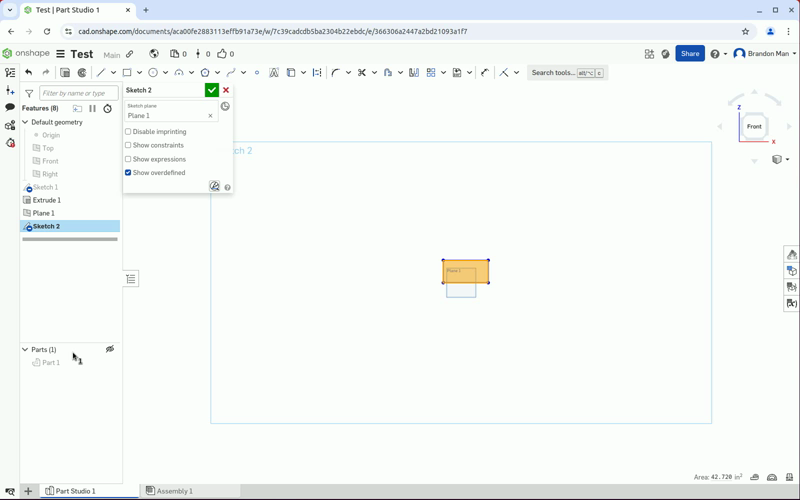
key(shift+y)
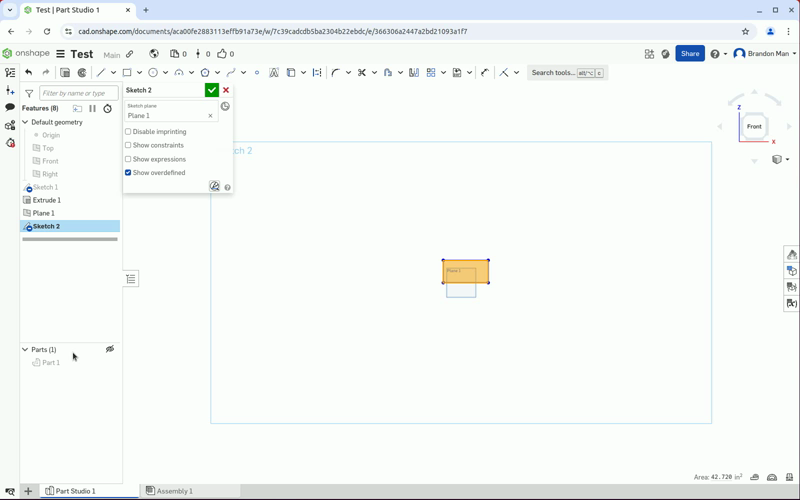
key(shift+e)
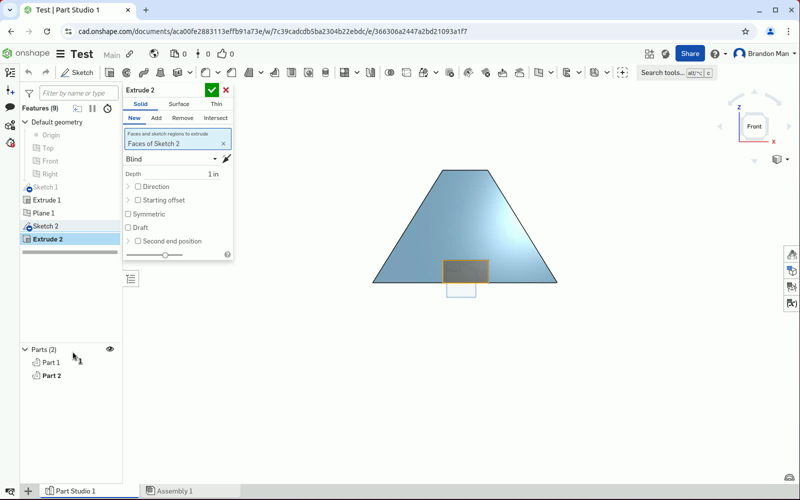
mouse_move(143, 106)
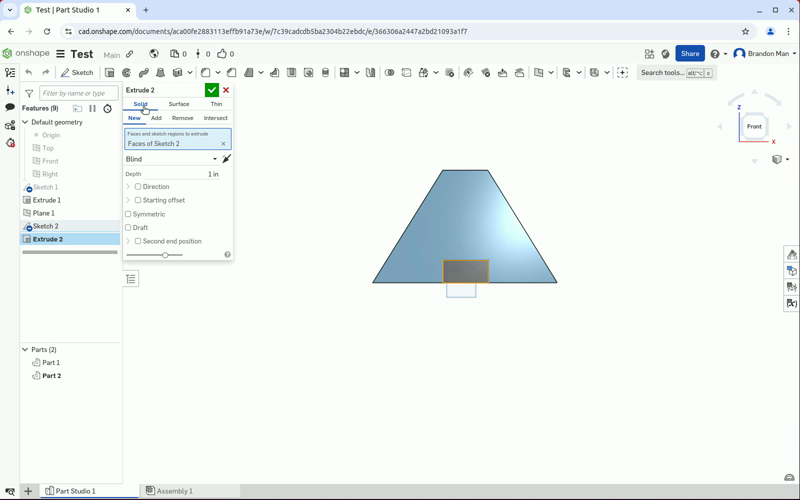
click(143, 106)
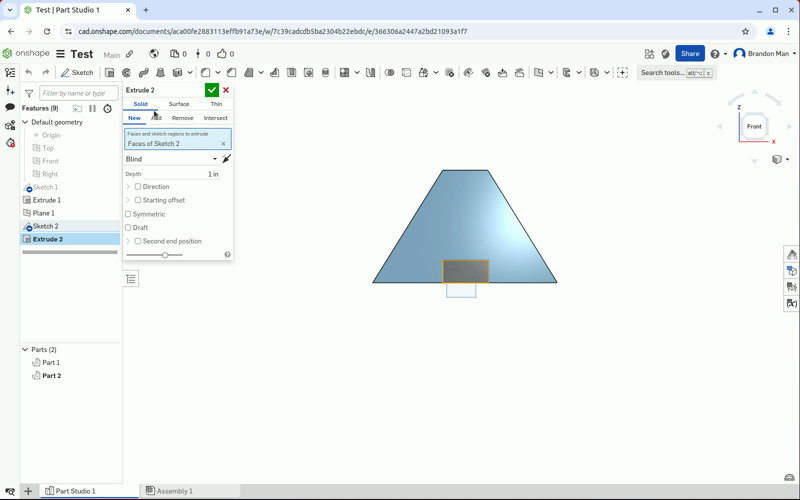
mouse_move(186, 120)
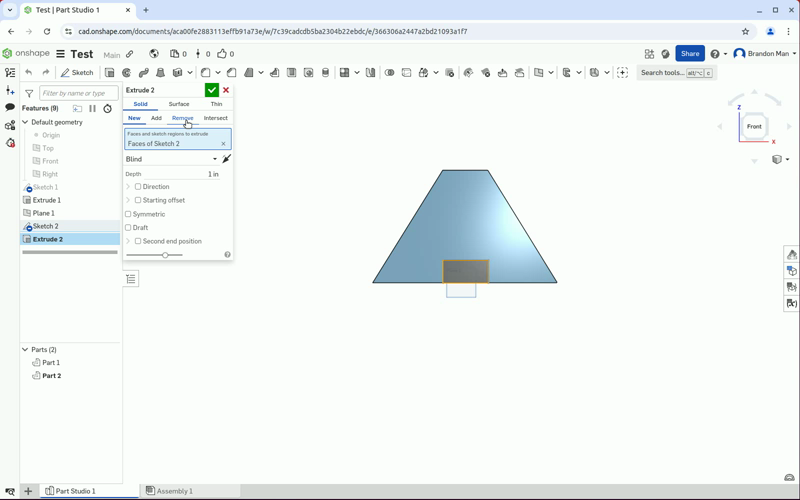
click(186, 120)
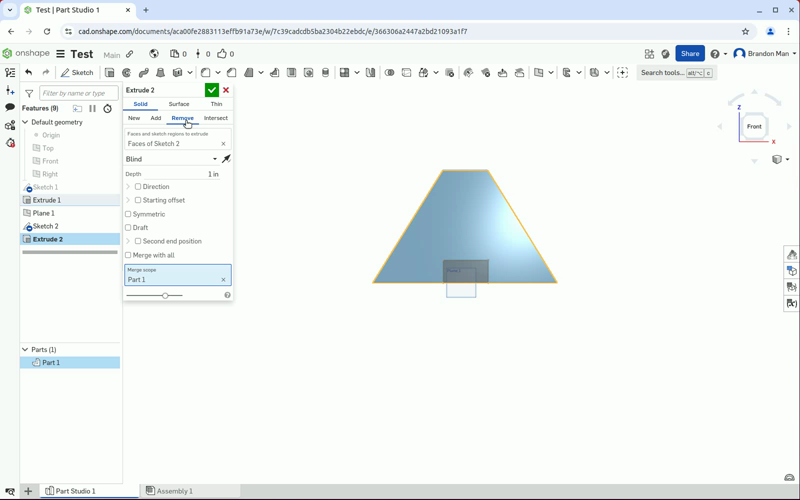
key(tab, 4)
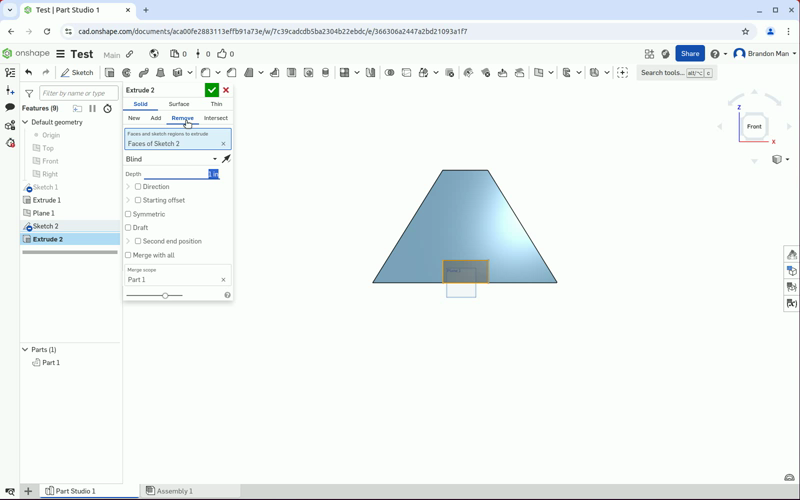
text(18.294)
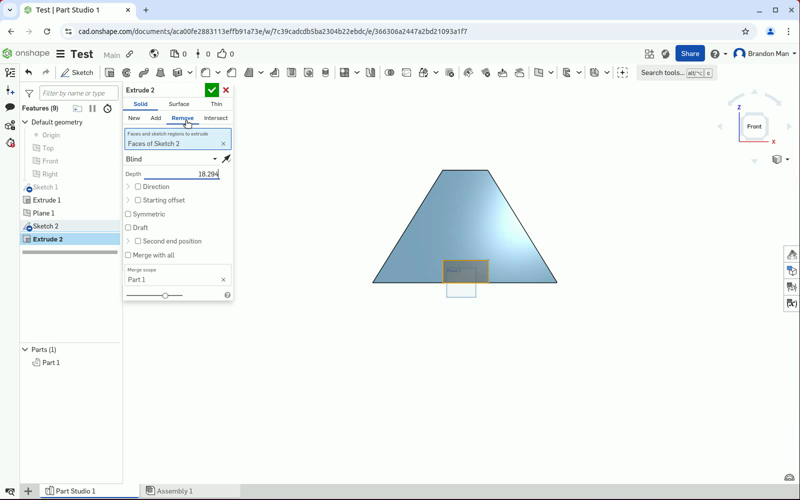
key(tab, 6)
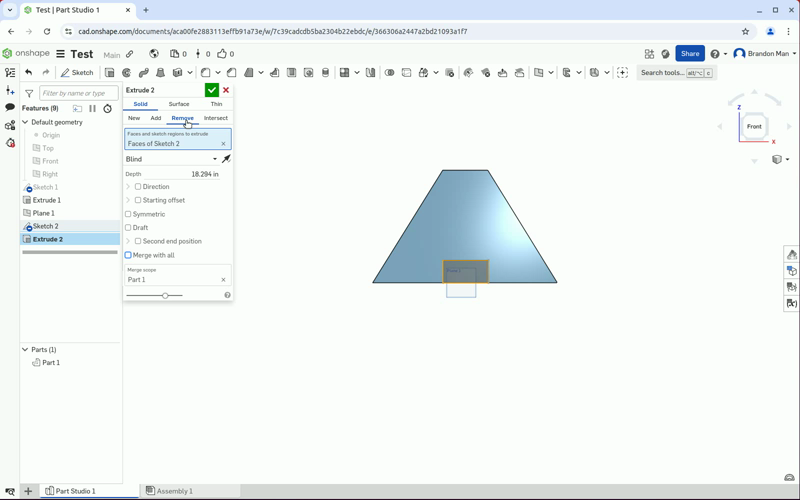
key(space)
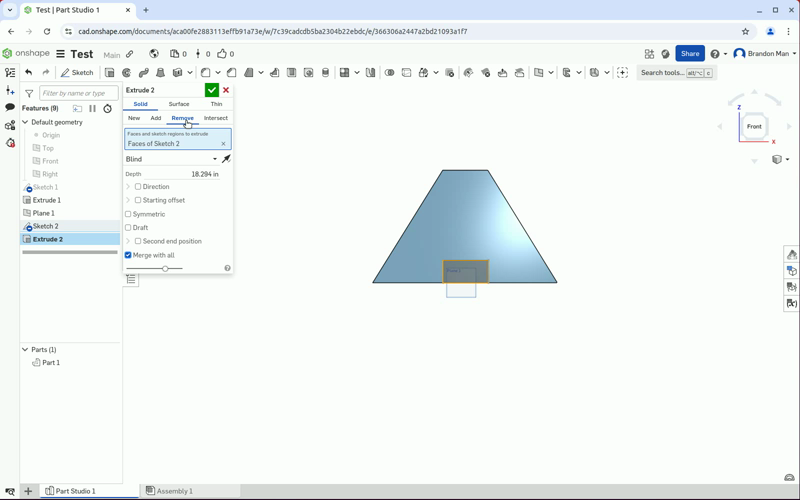
key(enter)
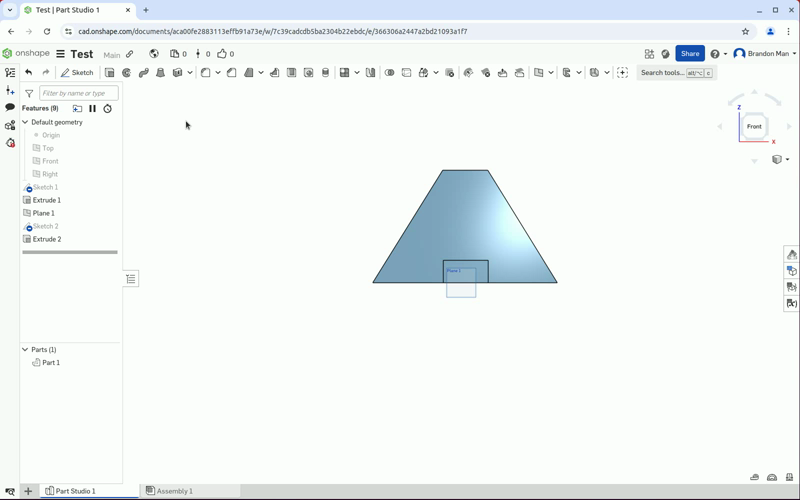
key(shift+h)
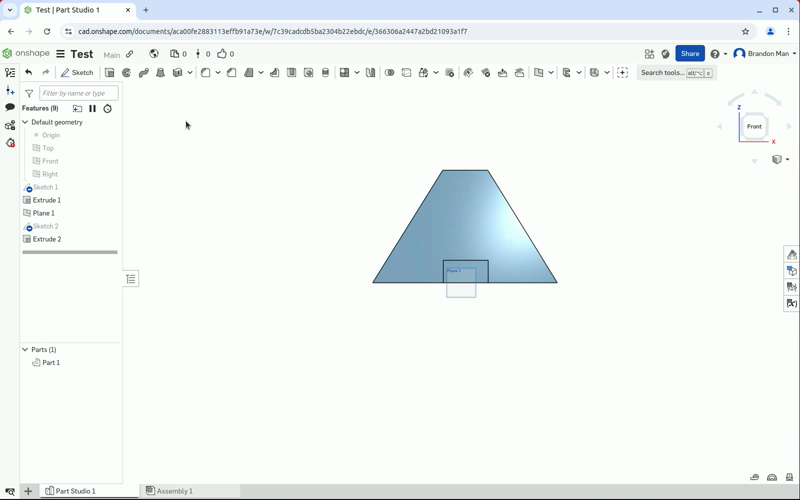
key(shift+h)
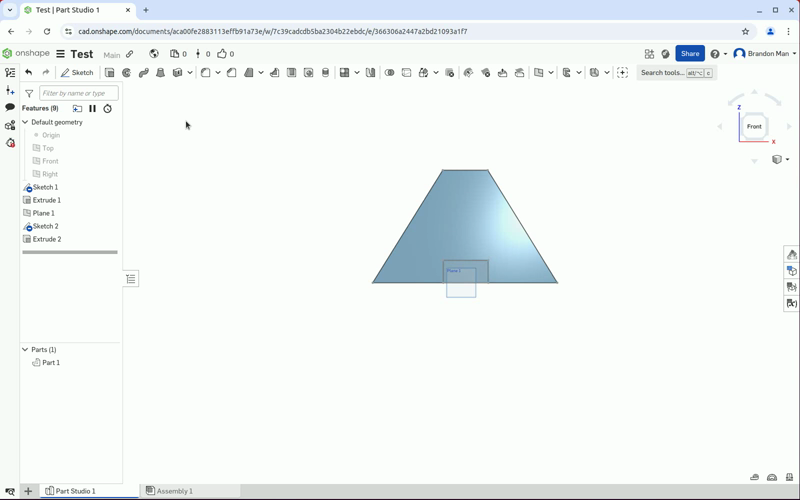
key(shift+7)
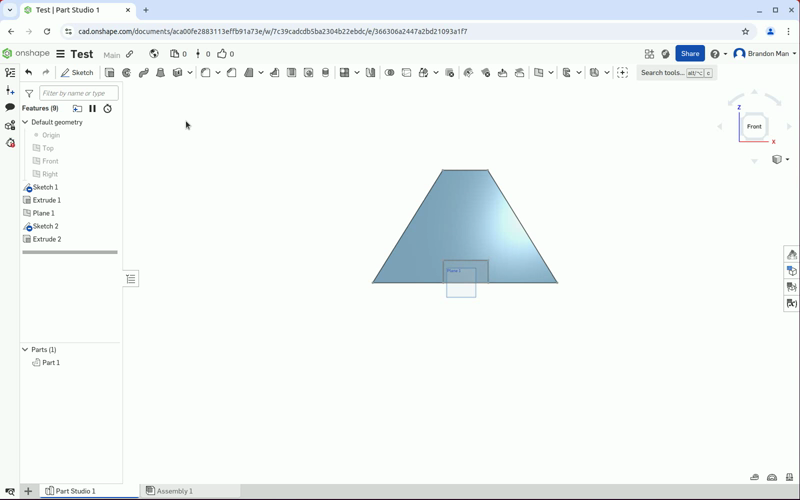
key(left, 2)
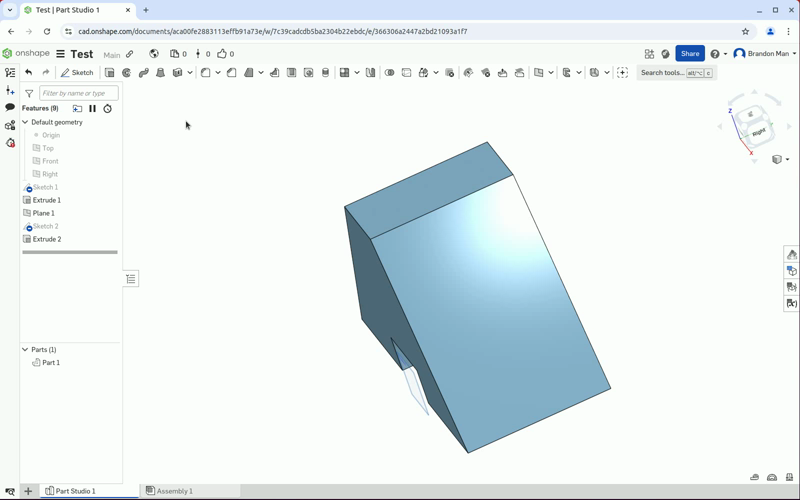
key(down, 2)
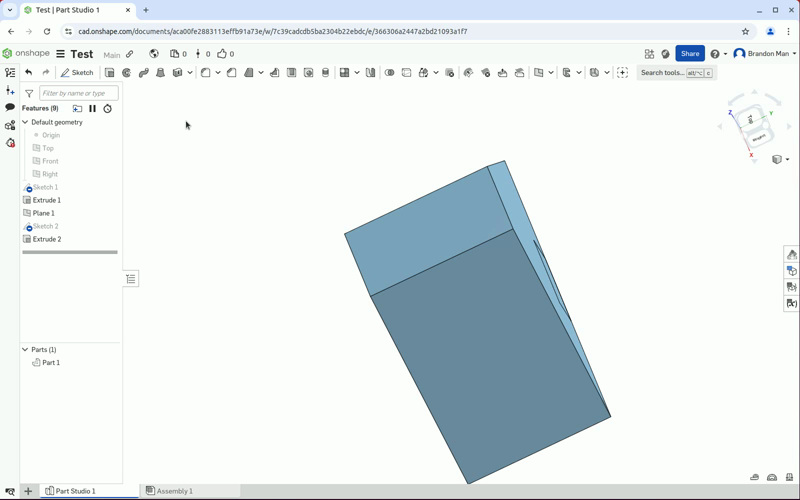
key(up, 2)
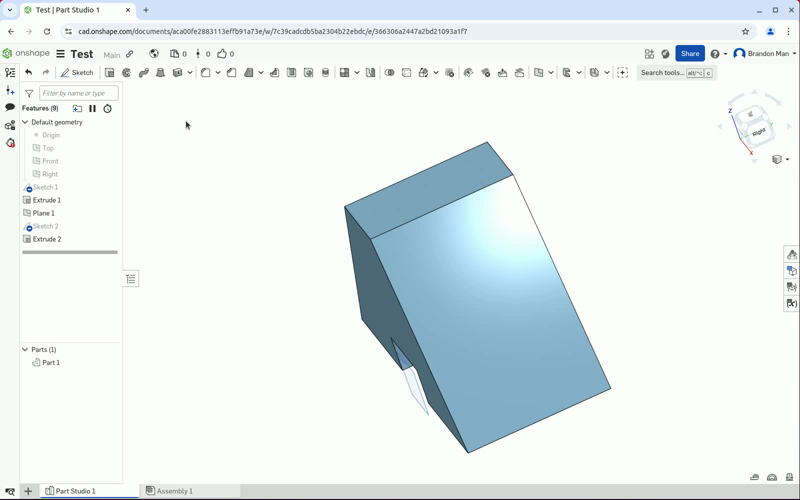
key(right, 2)
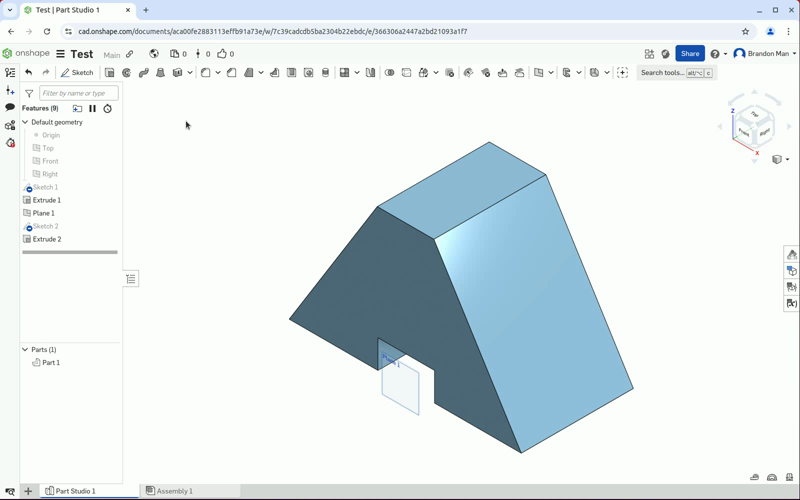
mouse_move(73, 189)
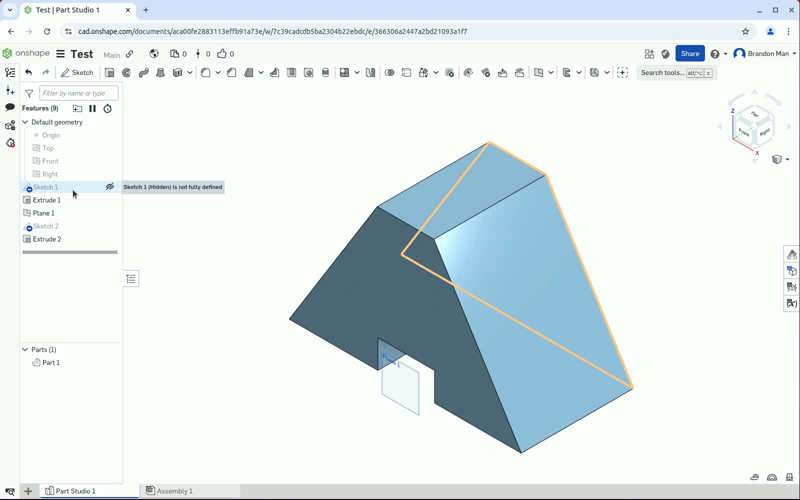
click(73, 189)